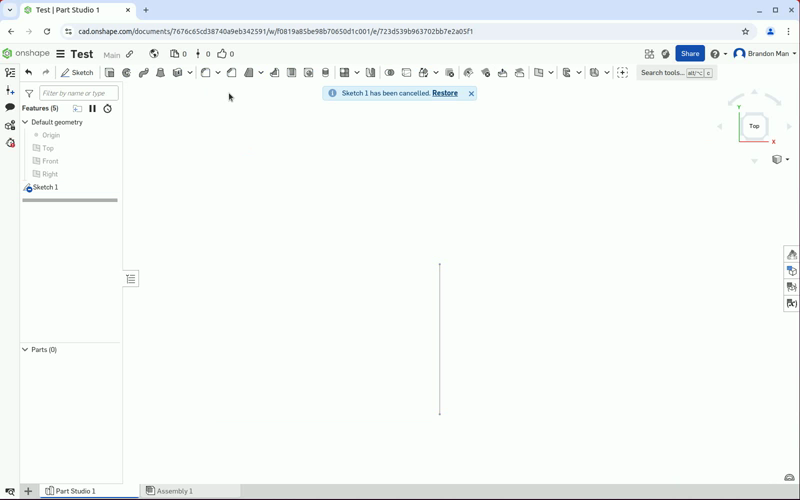
key(shift+h)
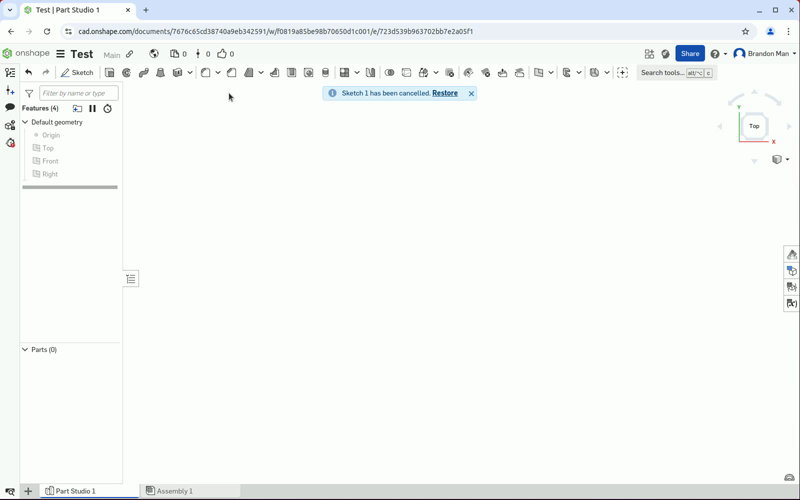
mouse_move(73, 352)
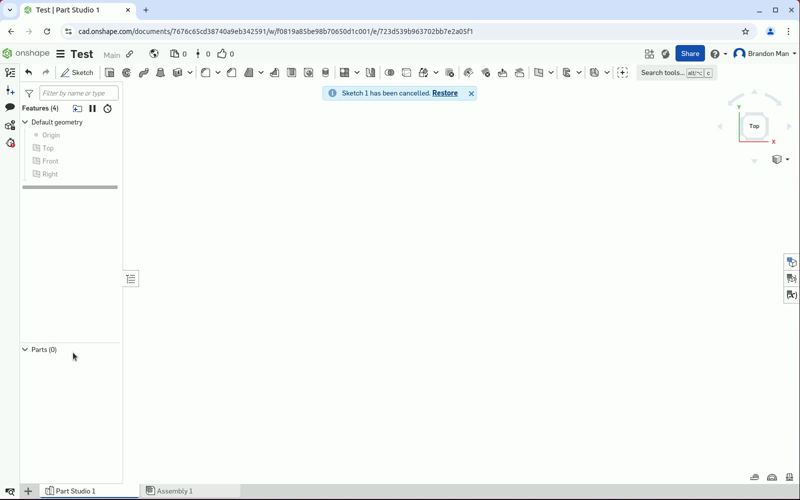
key(y)
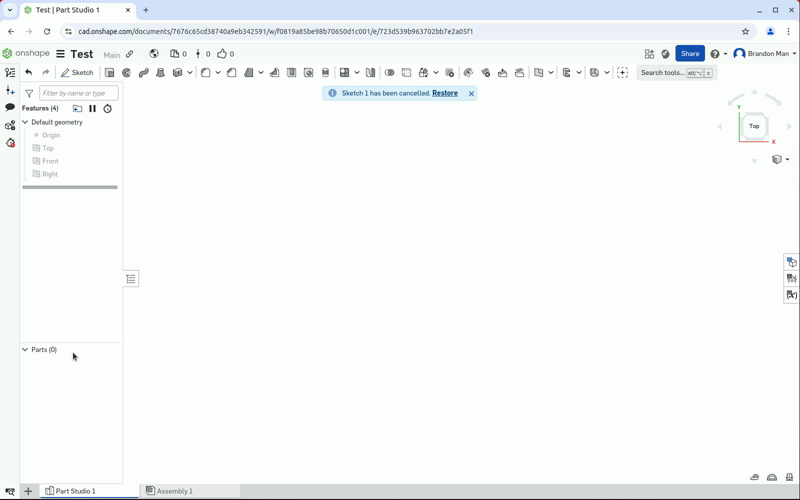
key(shift+p)
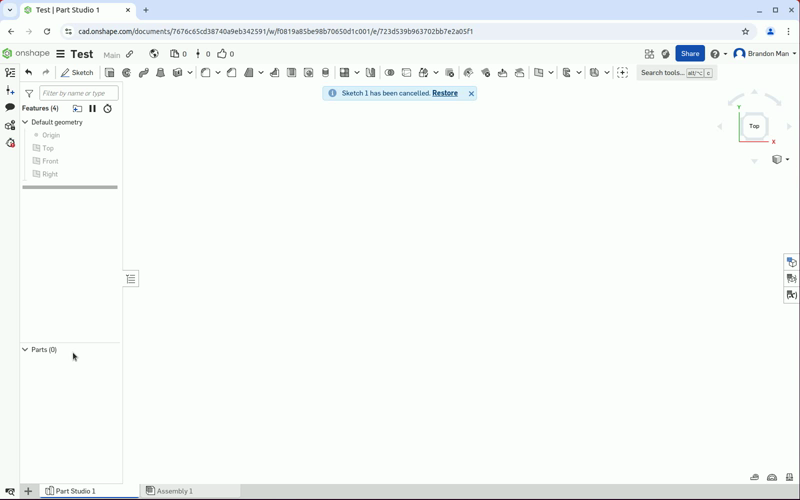
key(space)
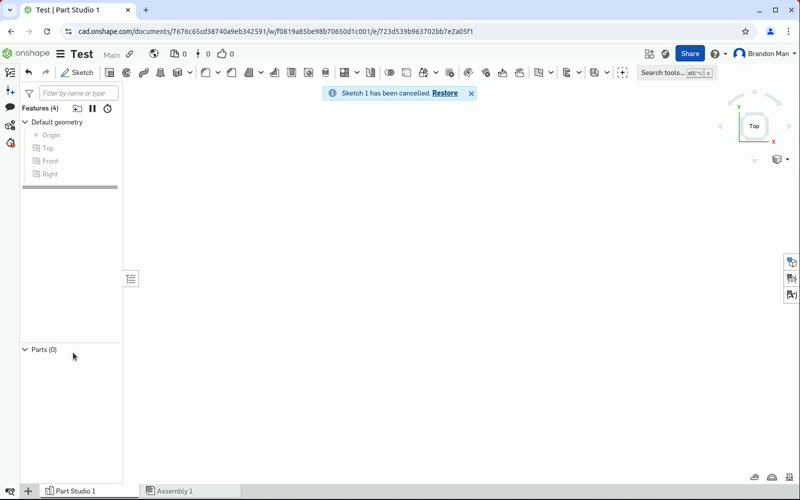
key_down(shift)
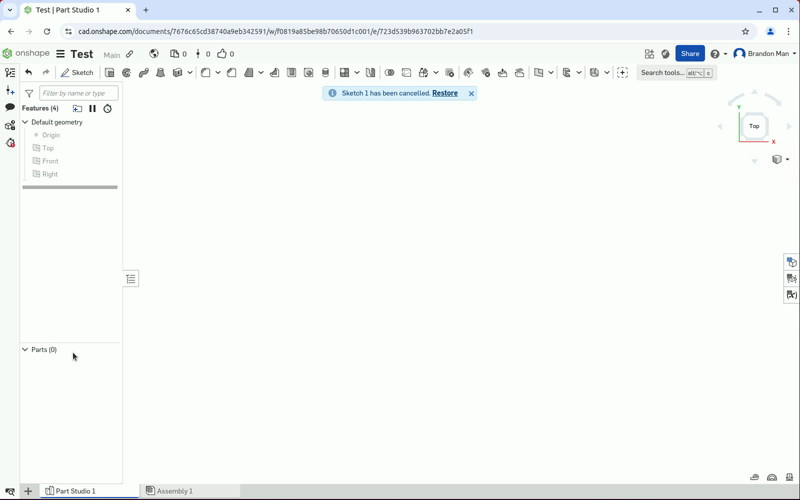
key(up)
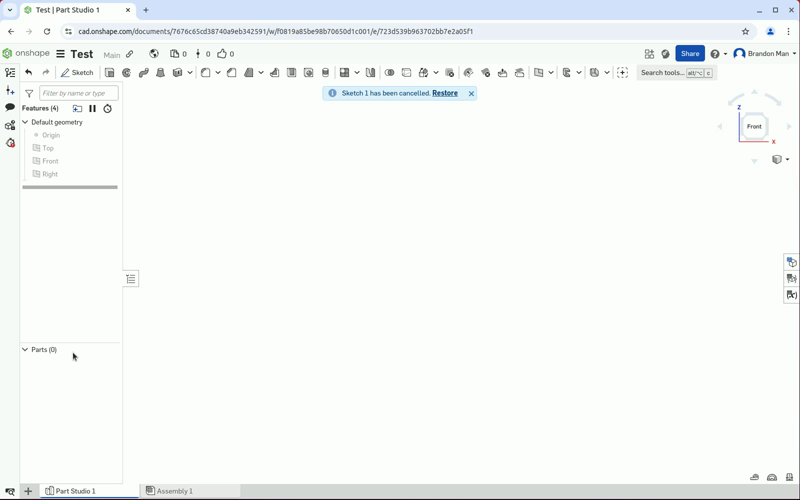
key_up(shift)
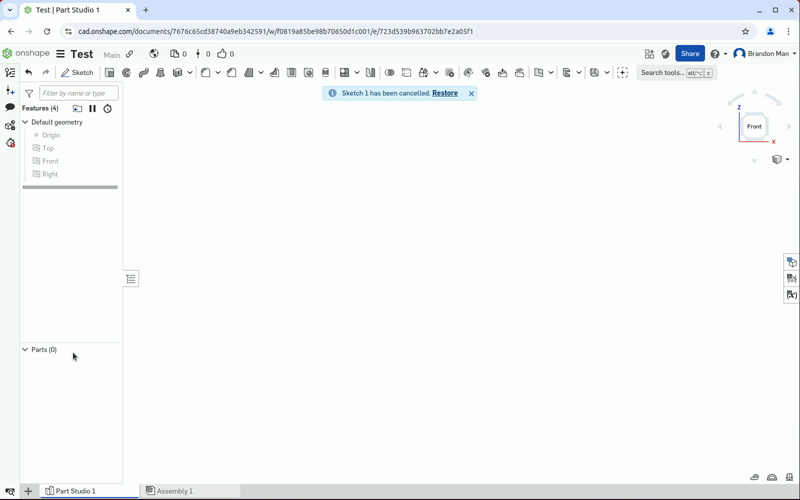
mouse_move(73, 352)
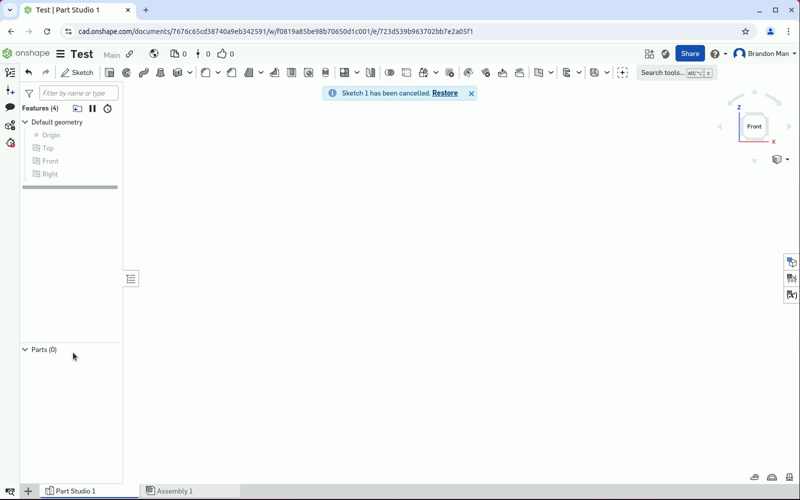
key(shift+y)
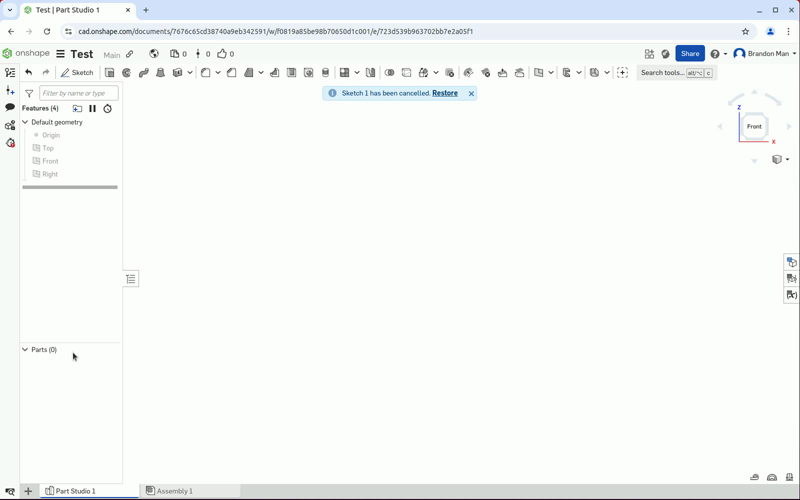
key(shift+s)
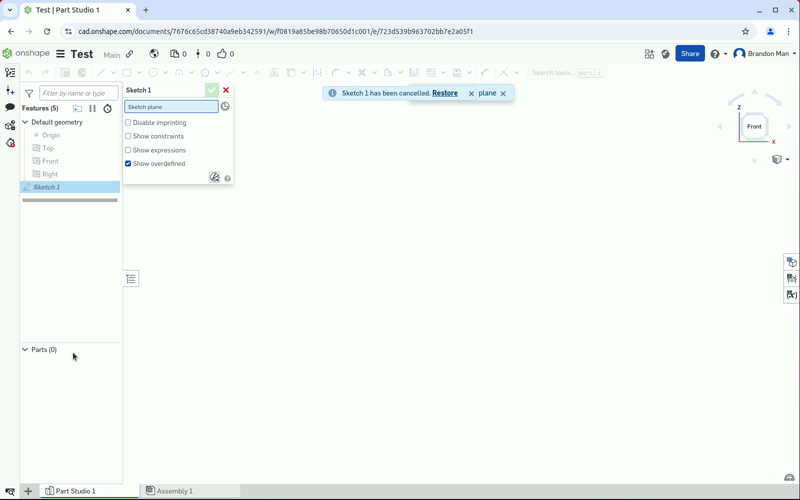
mouse_move(73, 163)
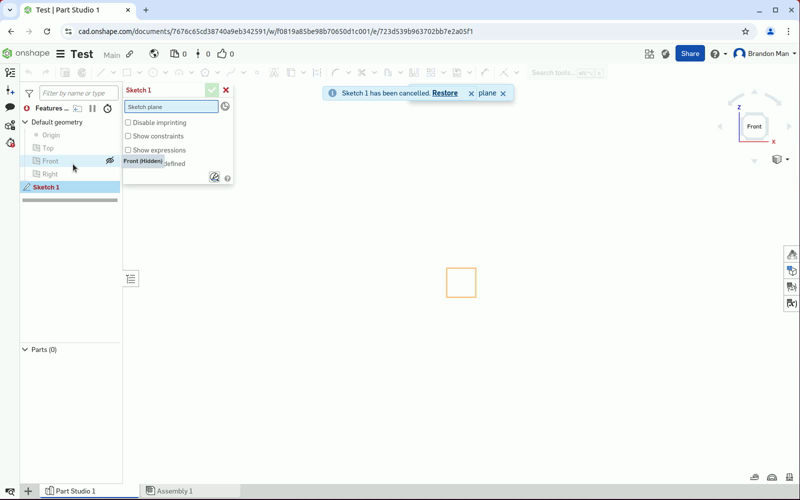
click(73, 163)
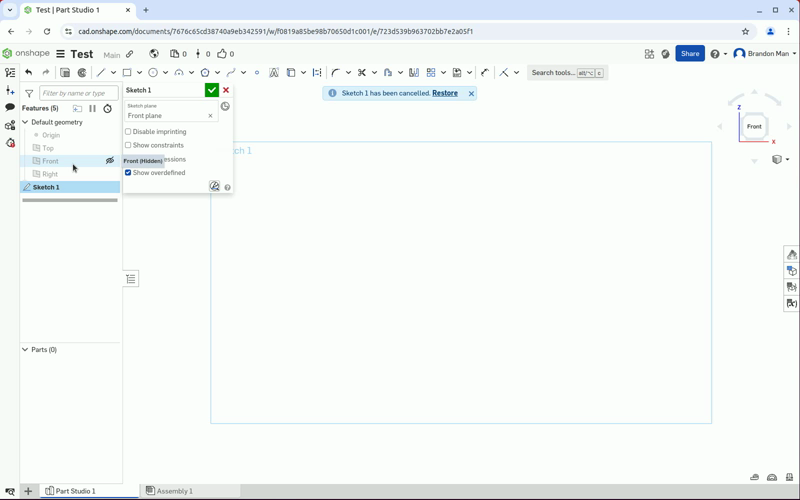
mouse_move(73, 352)
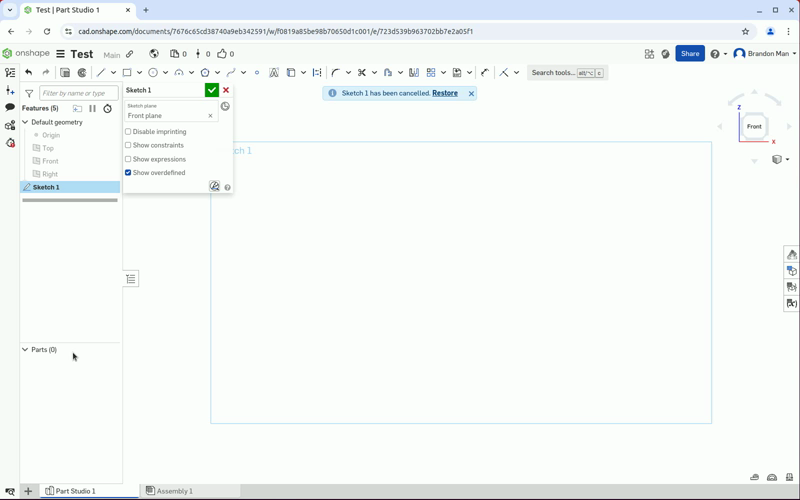
key(y)
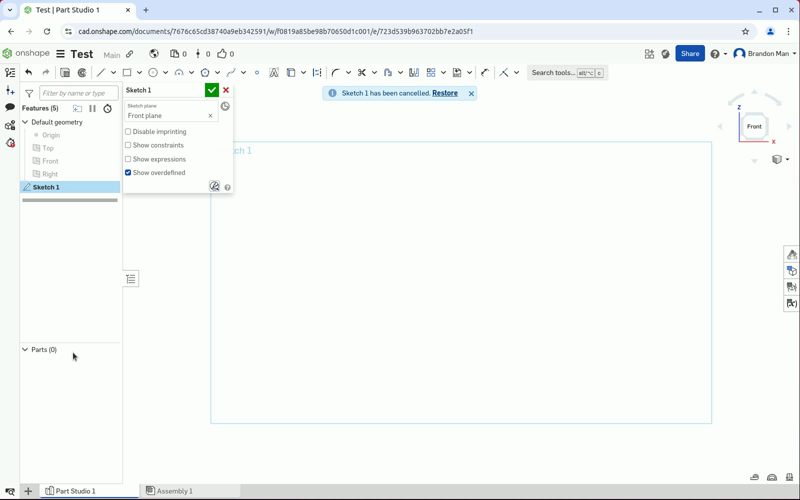
key(c)
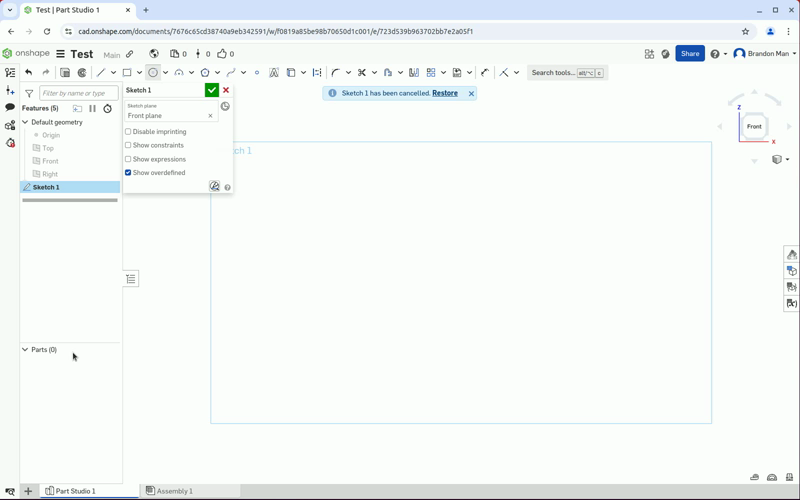
key_down(shift)
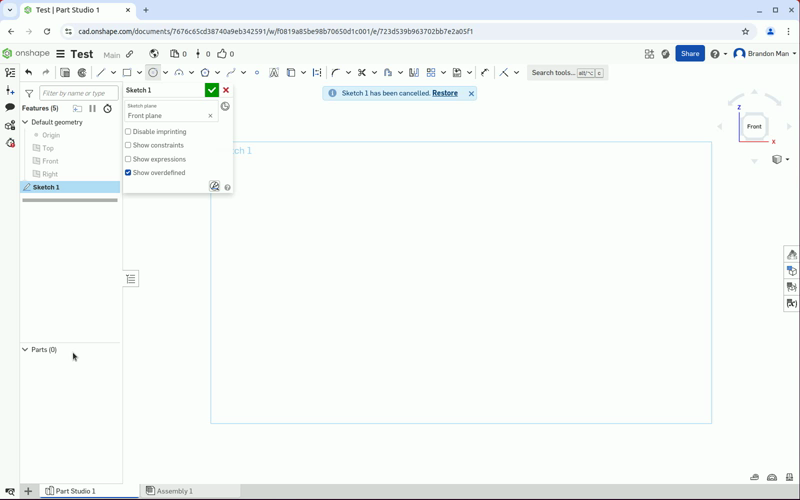
mouse_move(461, 282)
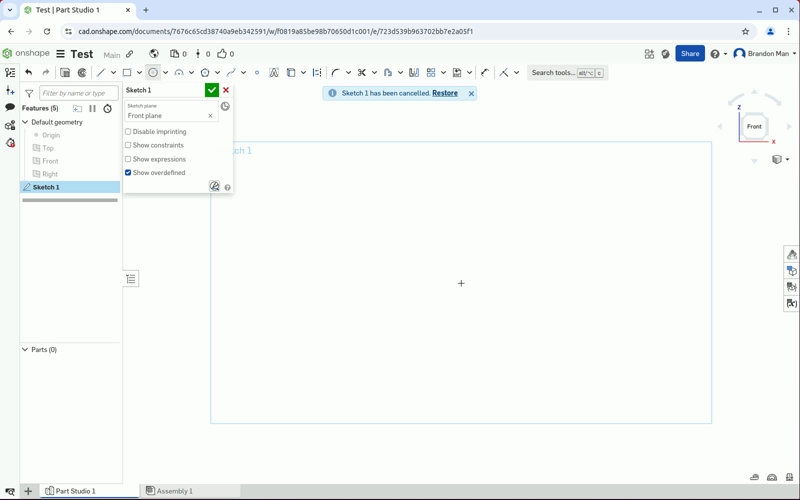
click(461, 282)
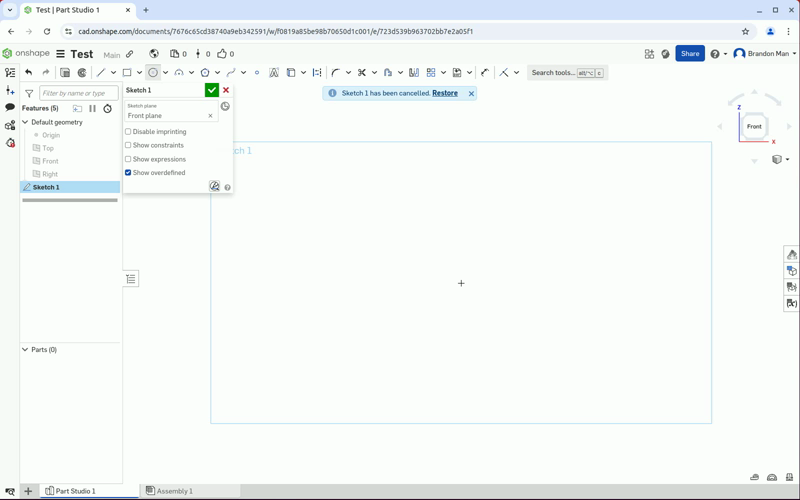
key_up(shift)
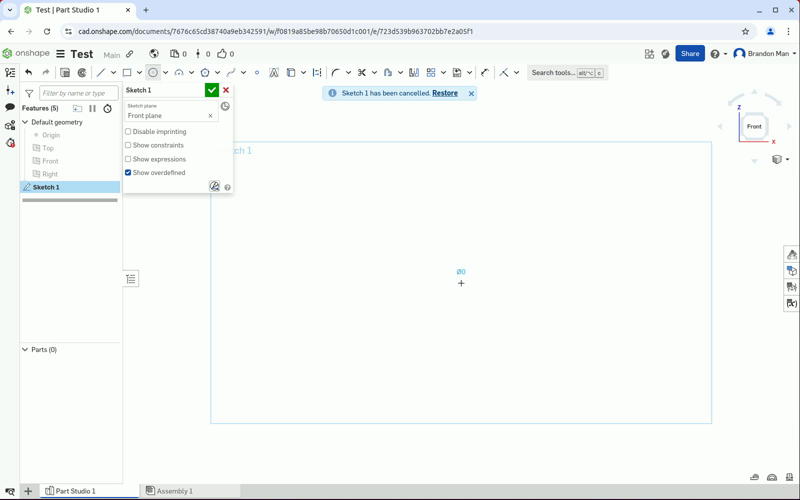
mouse_move(574, 282)
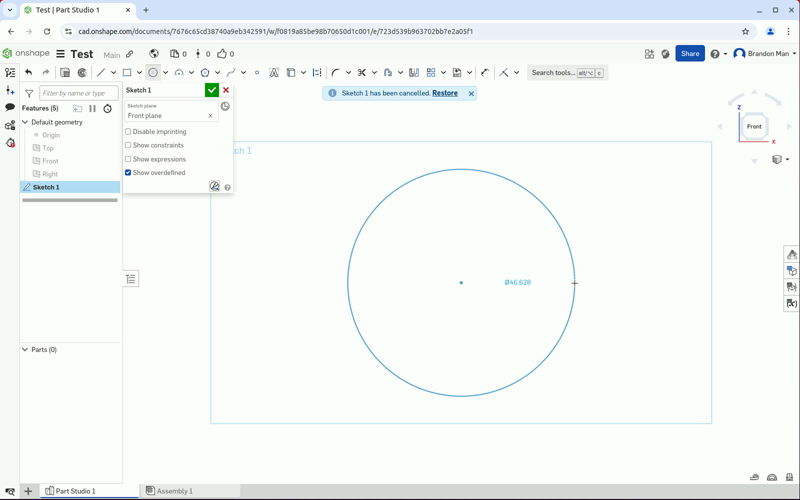
click(574, 282)
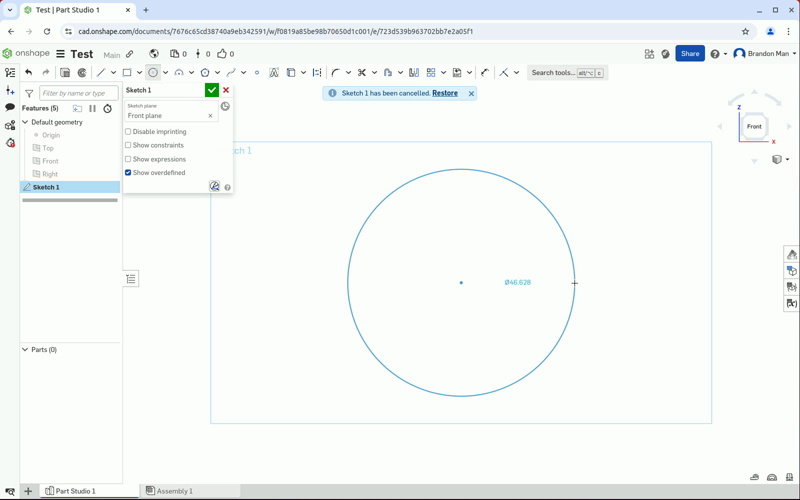
key(esc)
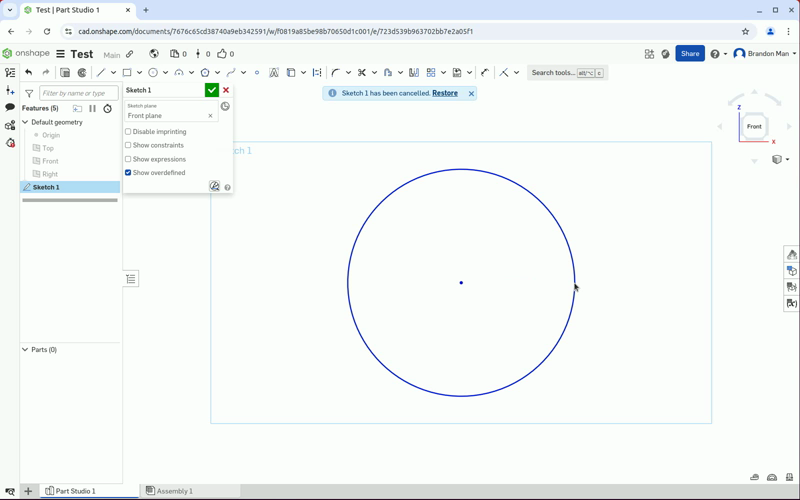
mouse_move(517, 279)
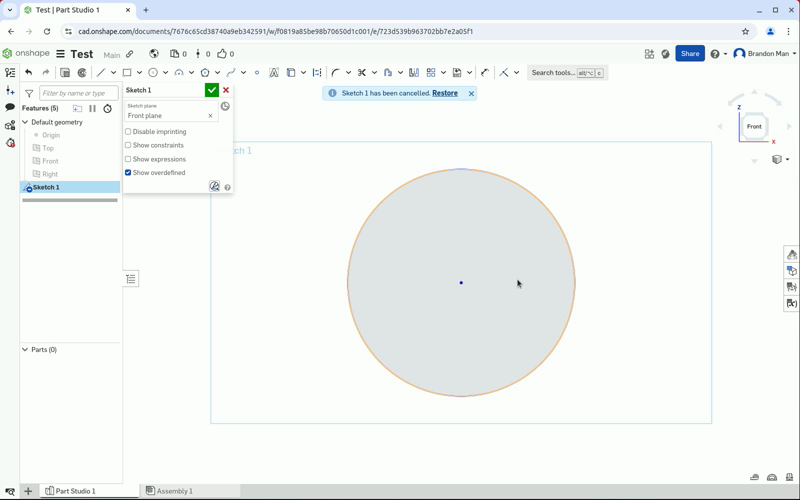
click(517, 279)
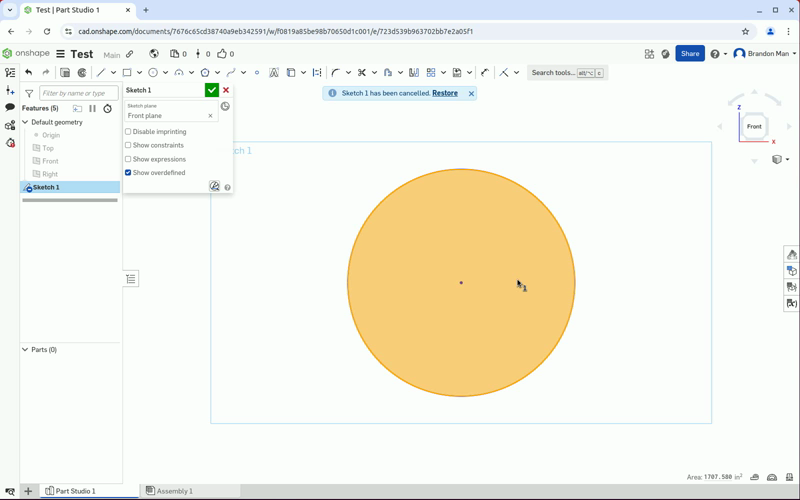
mouse_move(73, 352)
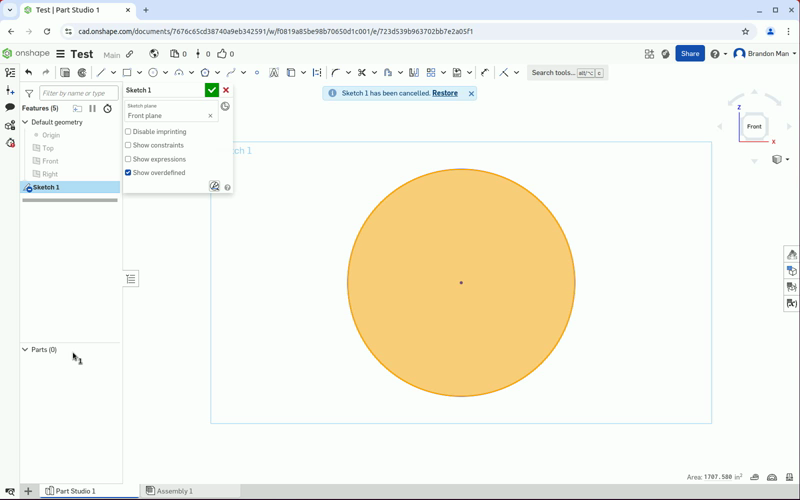
key(shift+y)
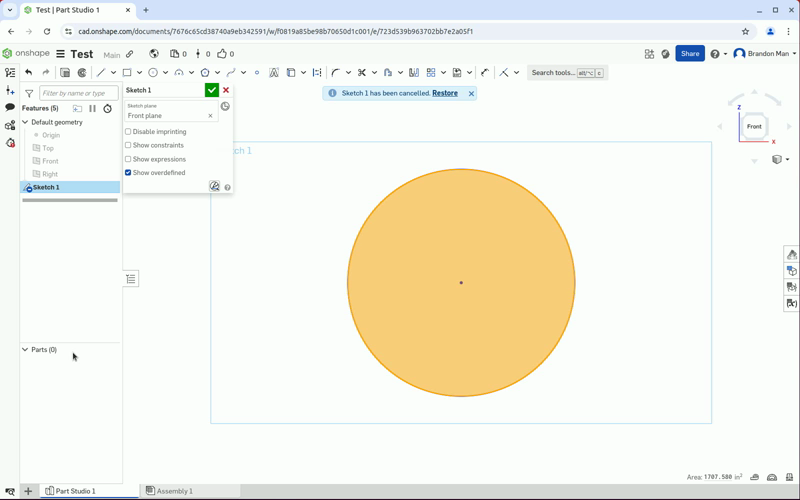
key(shift+e)
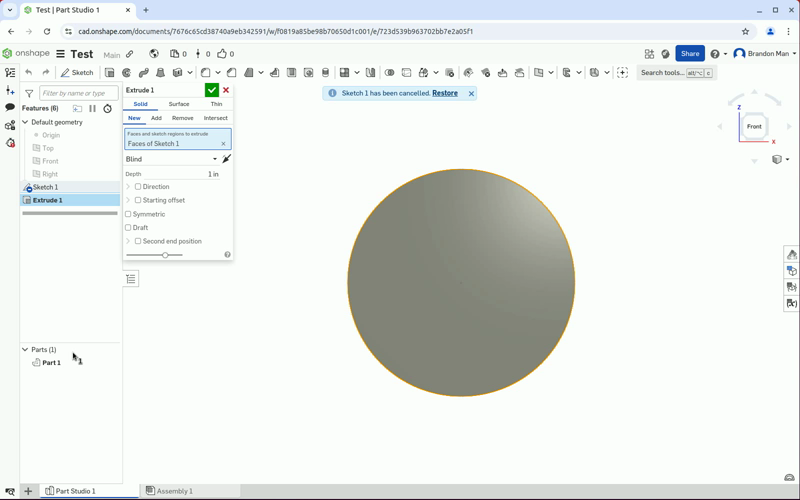
mouse_move(143, 106)
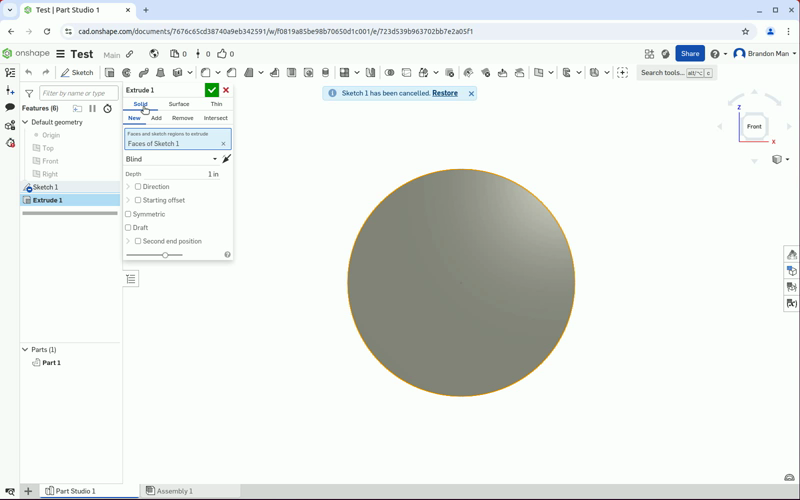
click(143, 106)
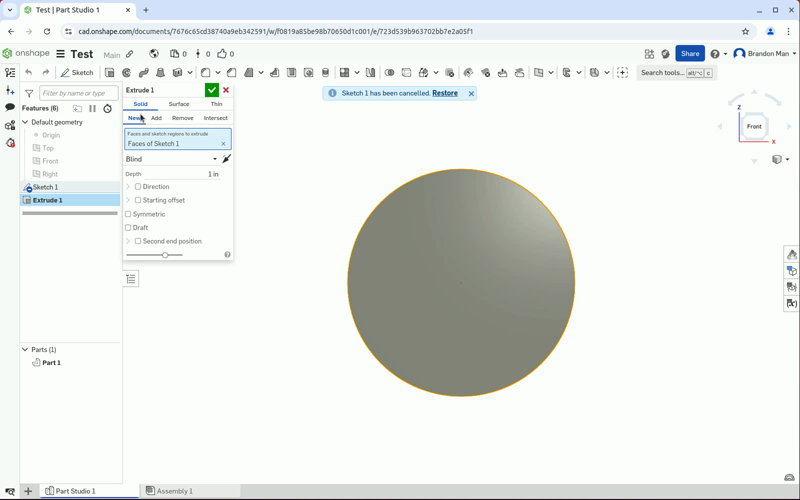
mouse_move(137, 120)
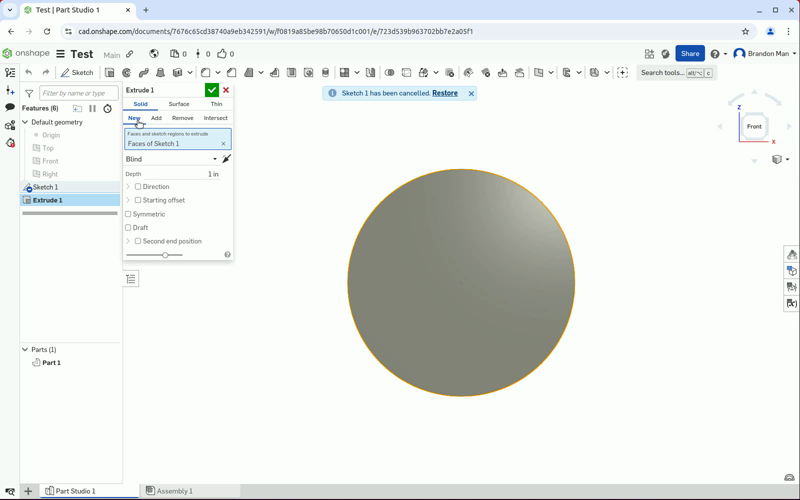
click(137, 120)
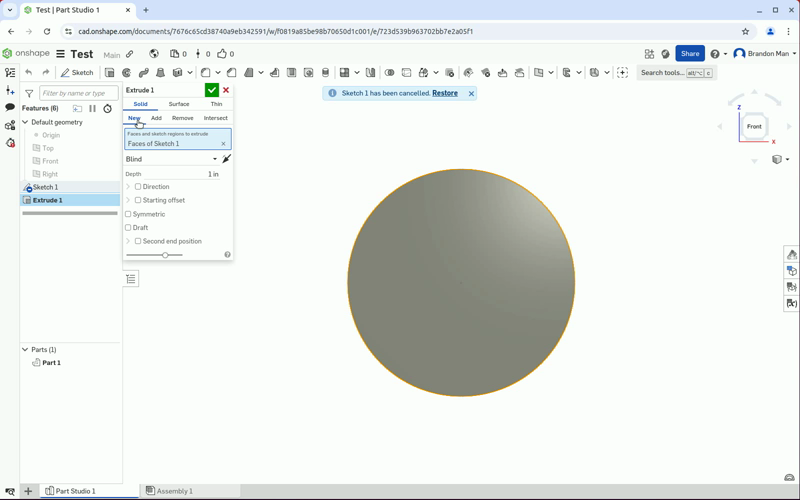
key(tab, 4)
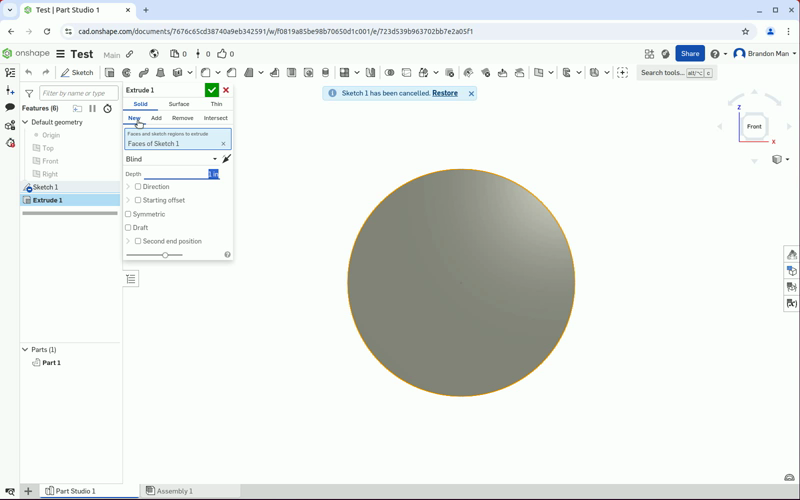
text(6.74)
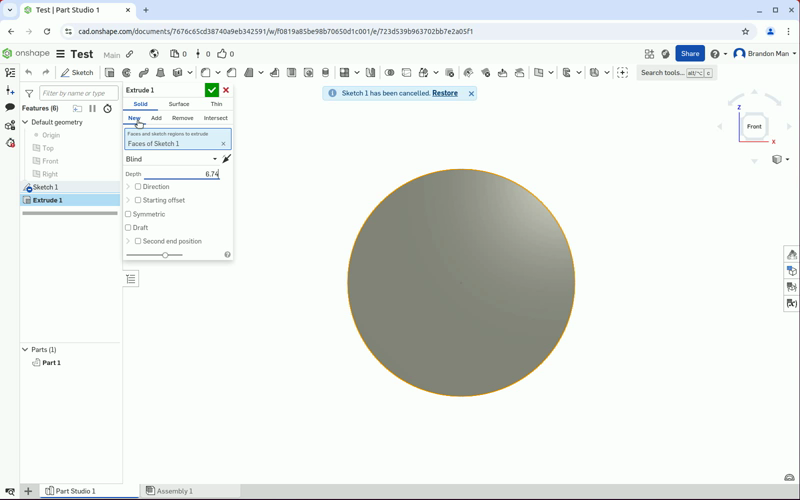
key(tab, 3)
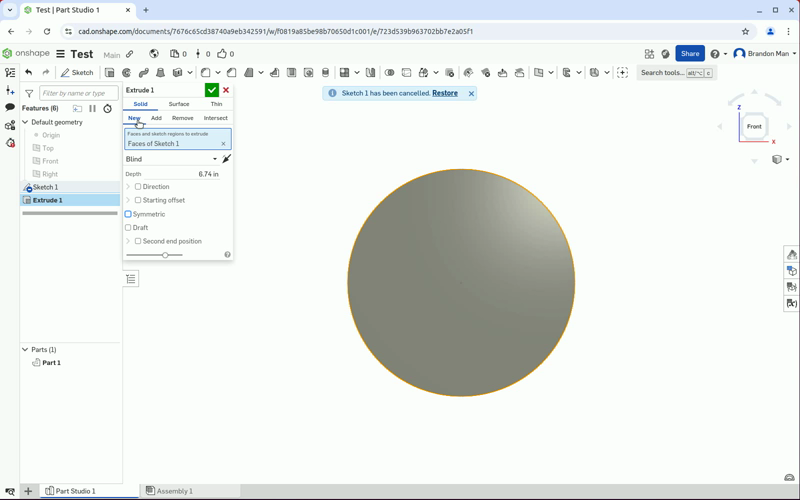
key(space)
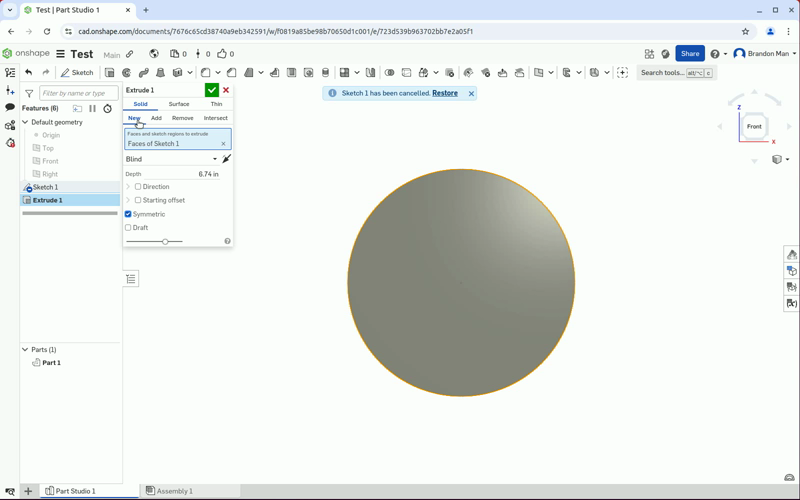
key(enter)
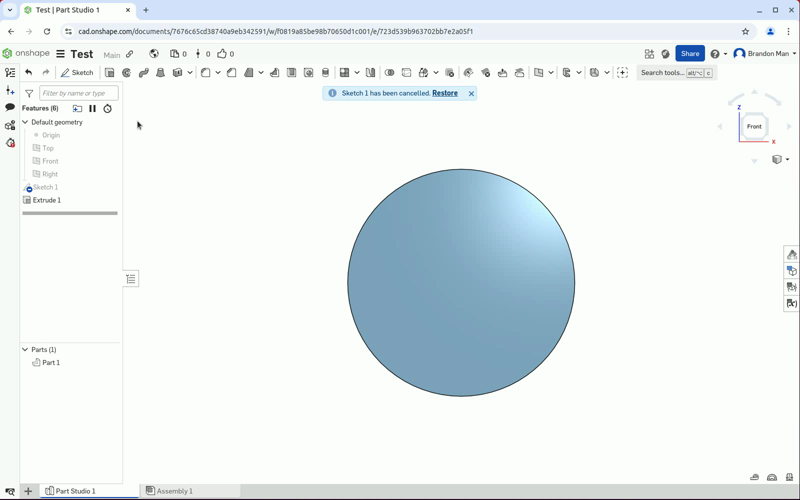
key(shift+h)
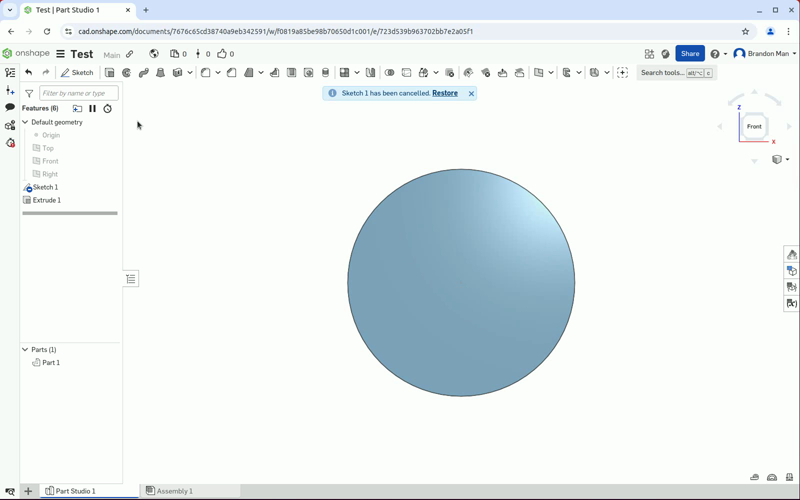
key(shift+h)
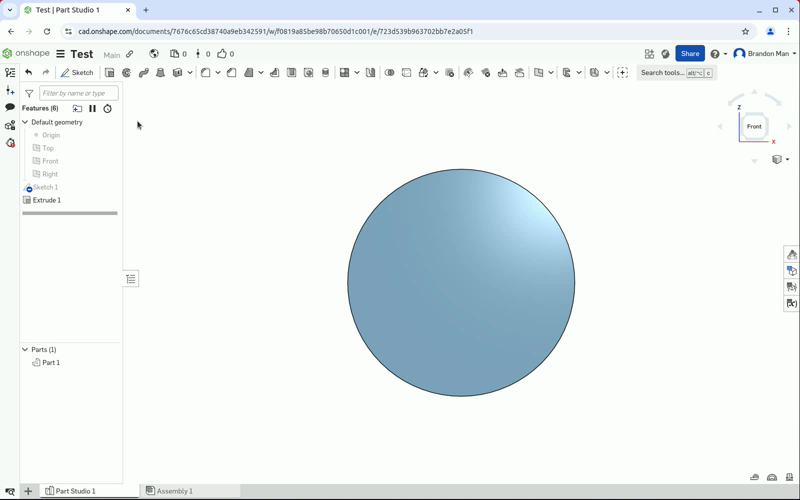
mouse_move(73, 189)
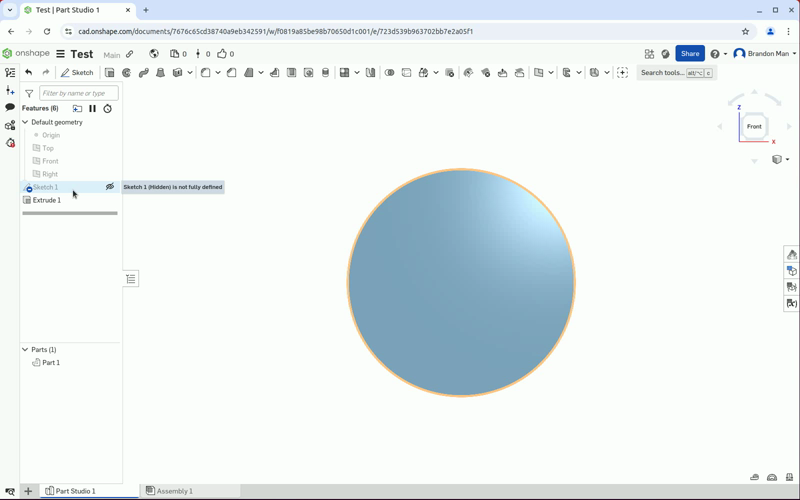
click(73, 189)
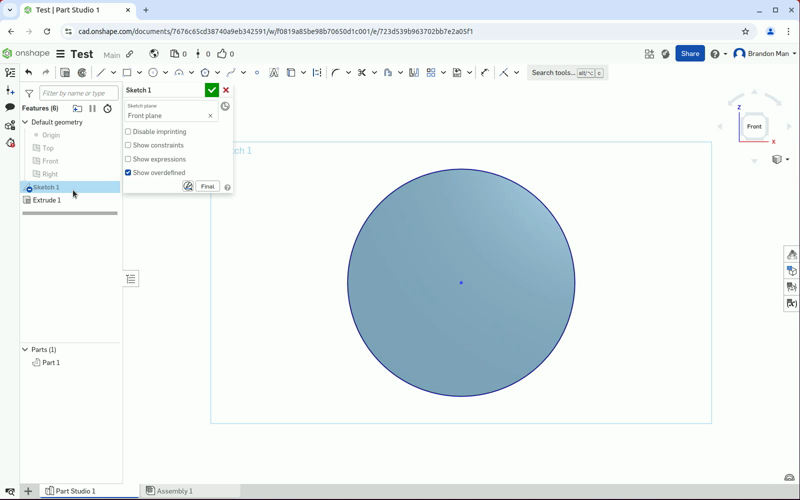
mouse_move(229, 92)
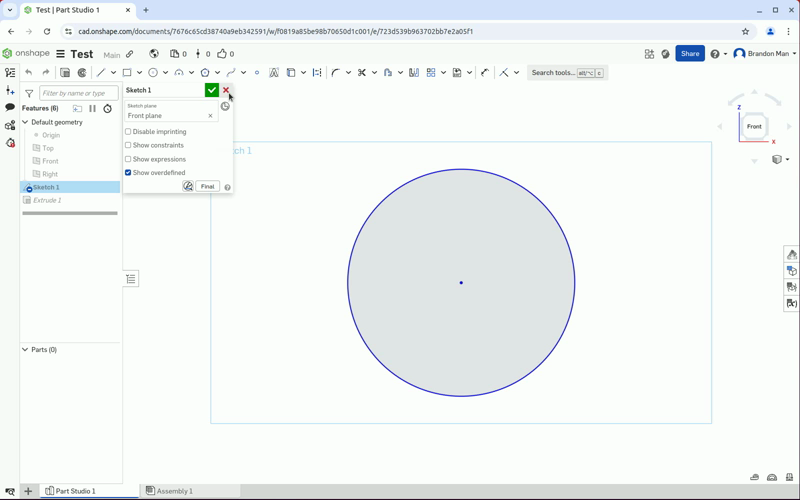
click(229, 92)
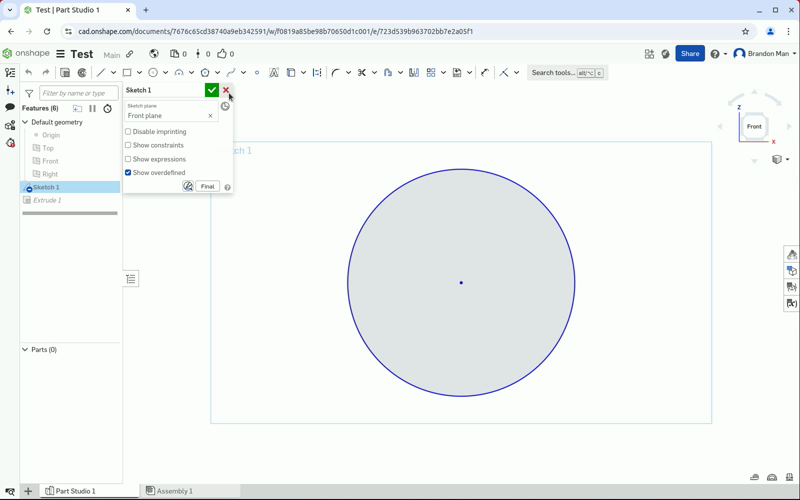
key(shift+s)
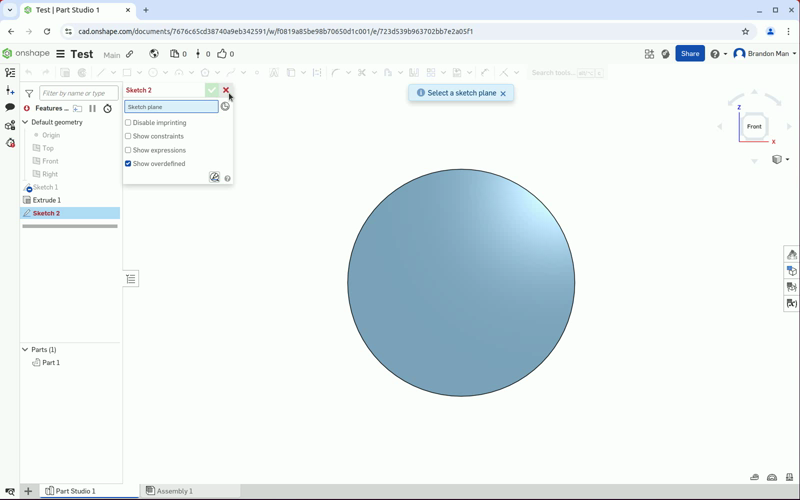
mouse_move(73, 163)
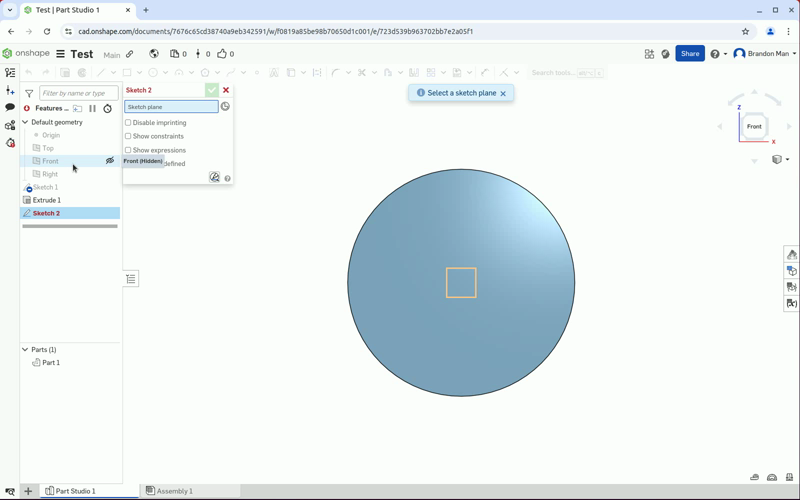
click(73, 163)
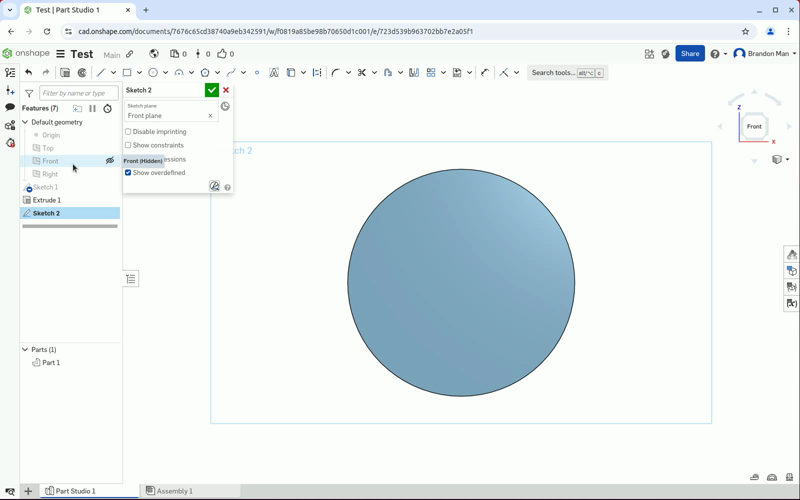
mouse_move(73, 352)
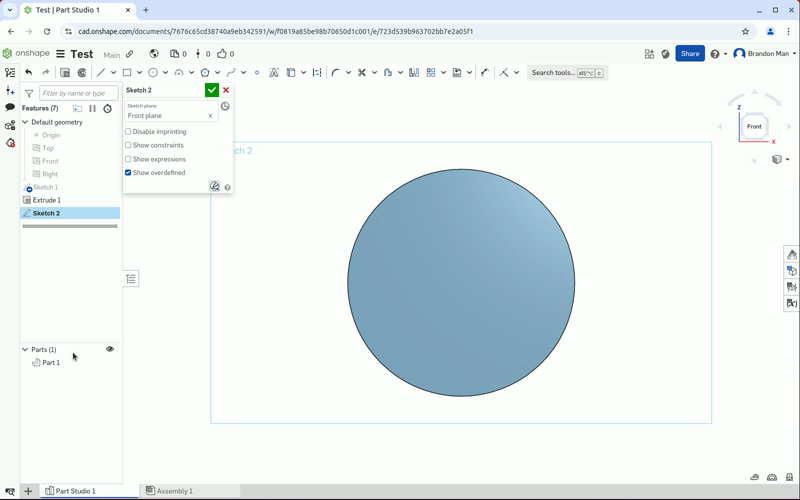
key(y)
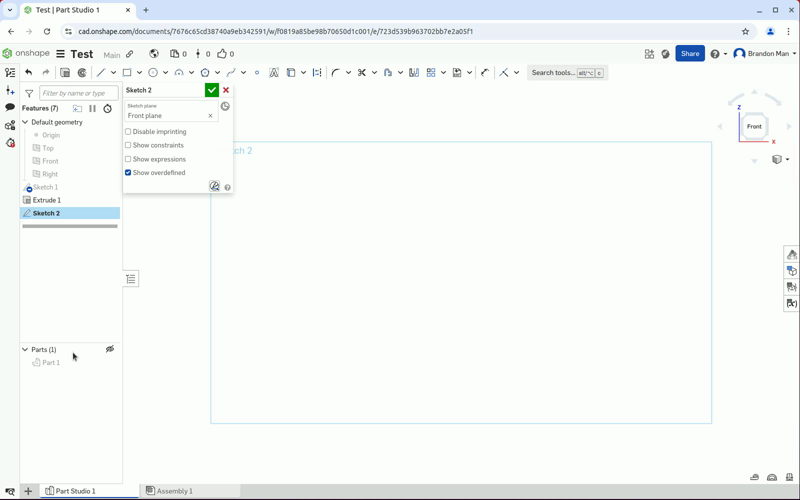
key(c)
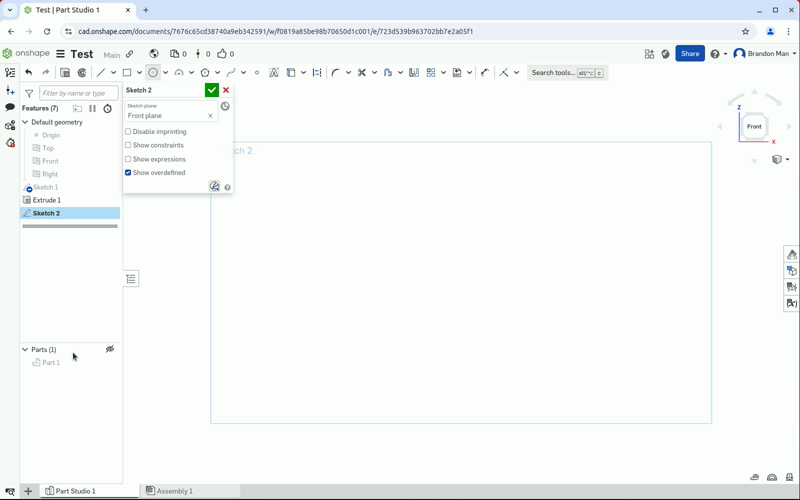
key_down(shift)
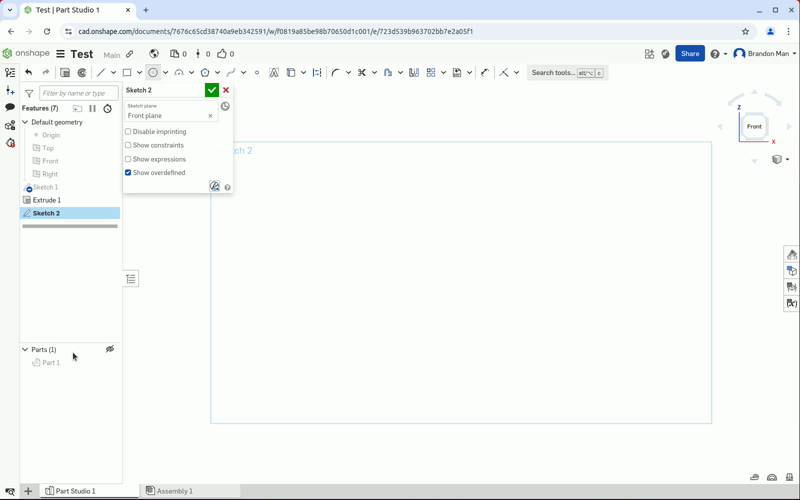
mouse_move(461, 282)
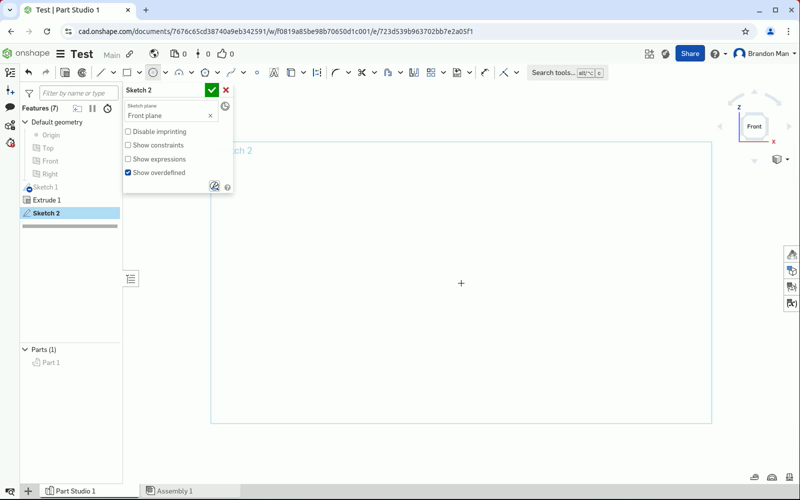
click(461, 282)
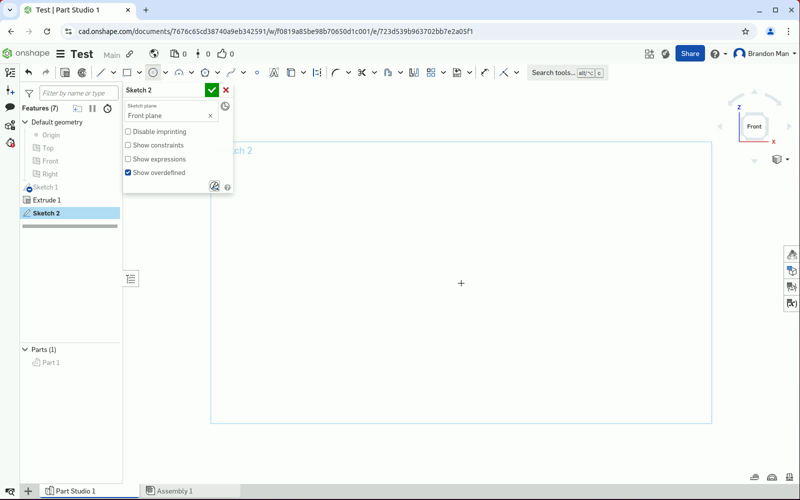
key_up(shift)
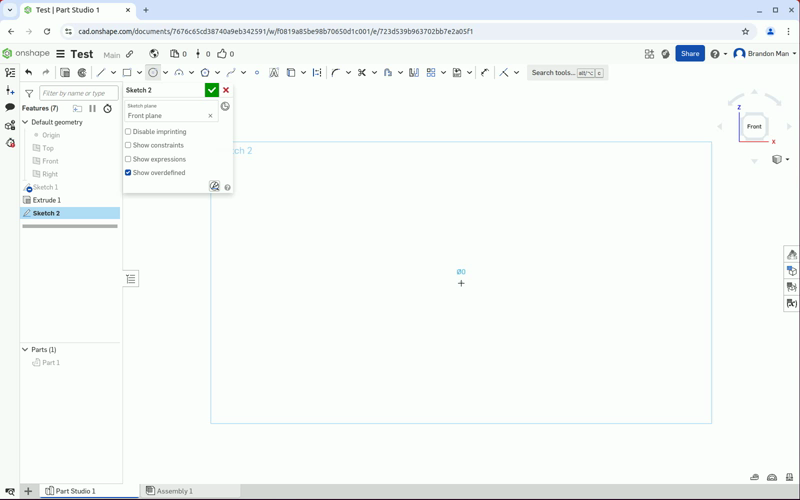
mouse_move(543, 282)
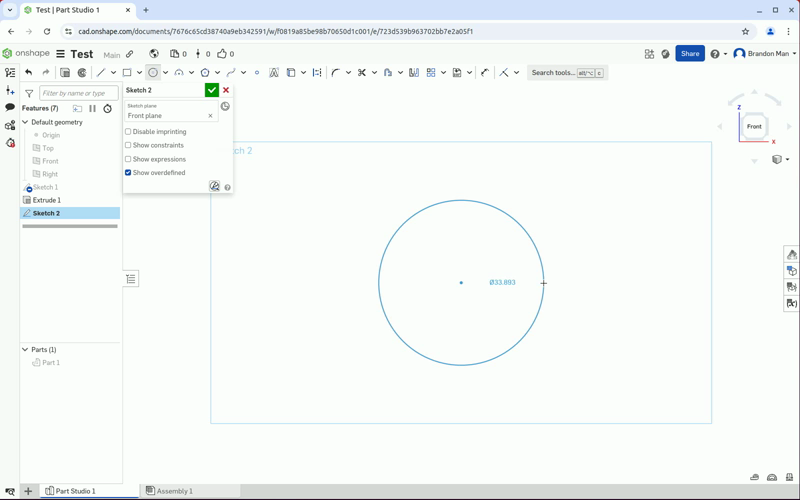
click(543, 282)
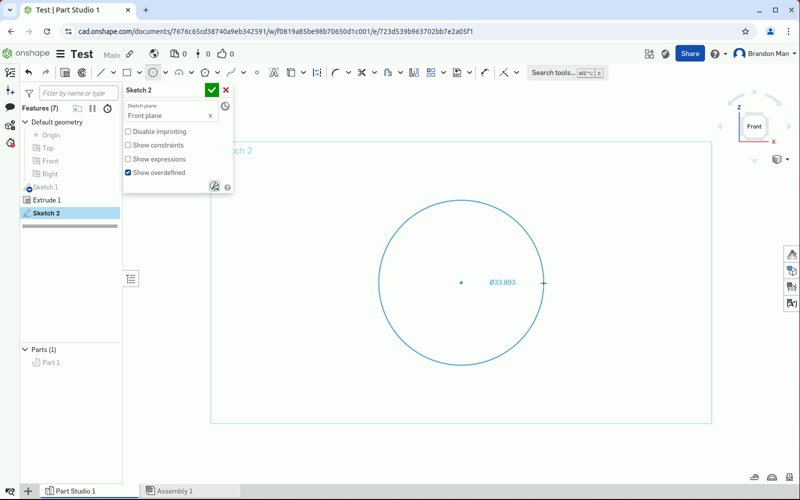
key(esc)
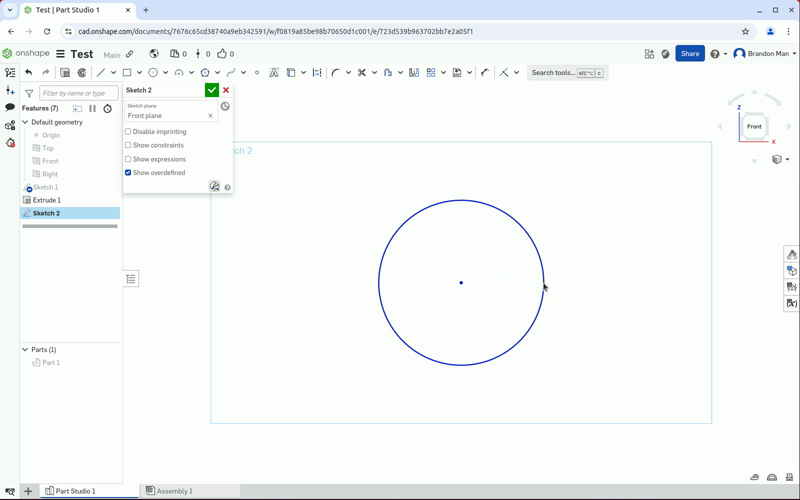
mouse_move(474, 300)
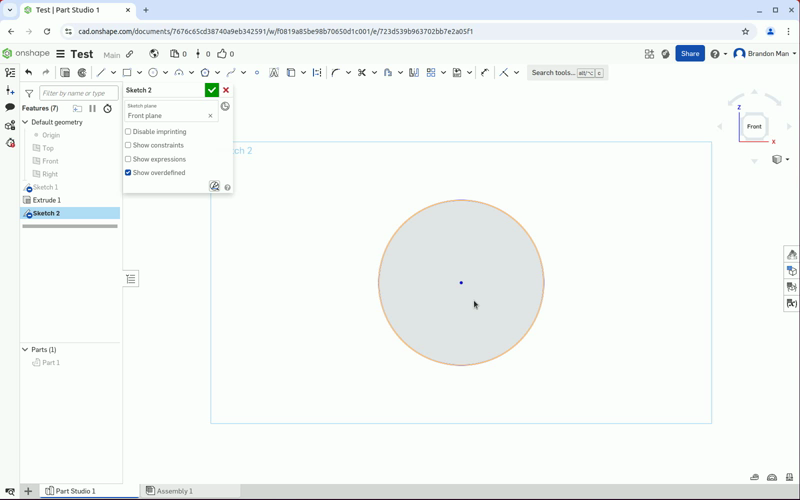
click(474, 300)
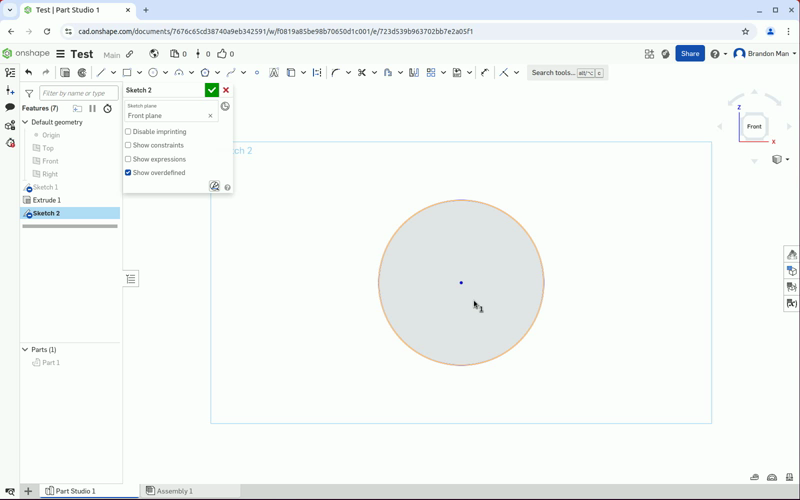
mouse_move(73, 352)
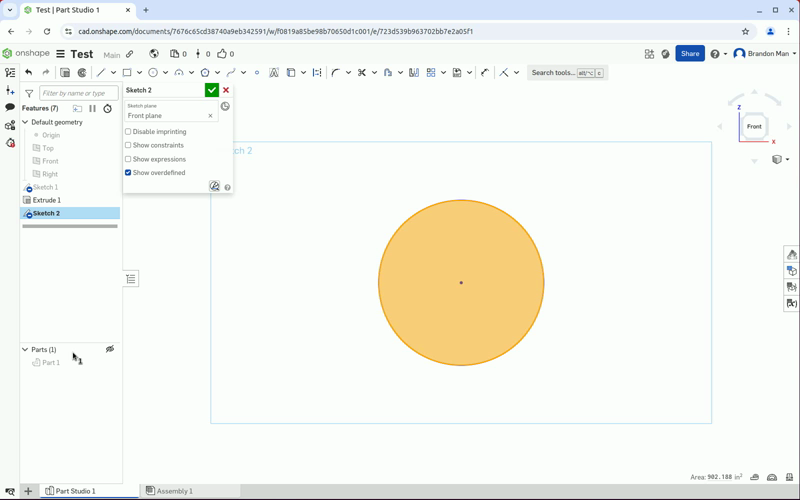
key(shift+y)
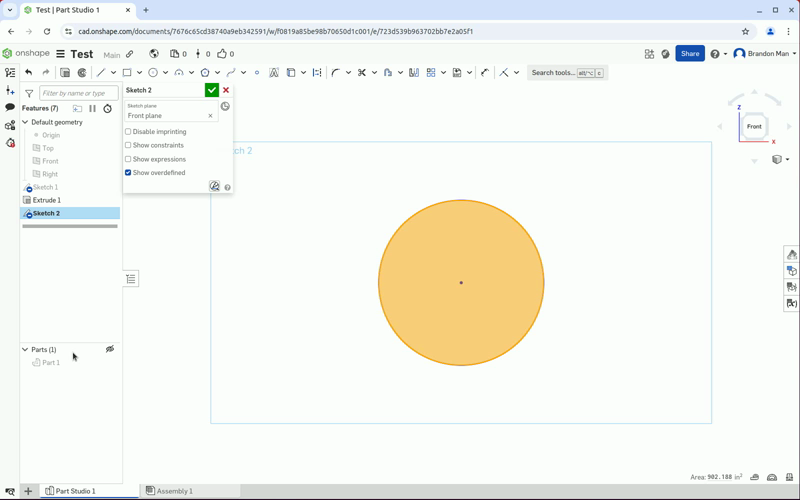
key(shift+e)
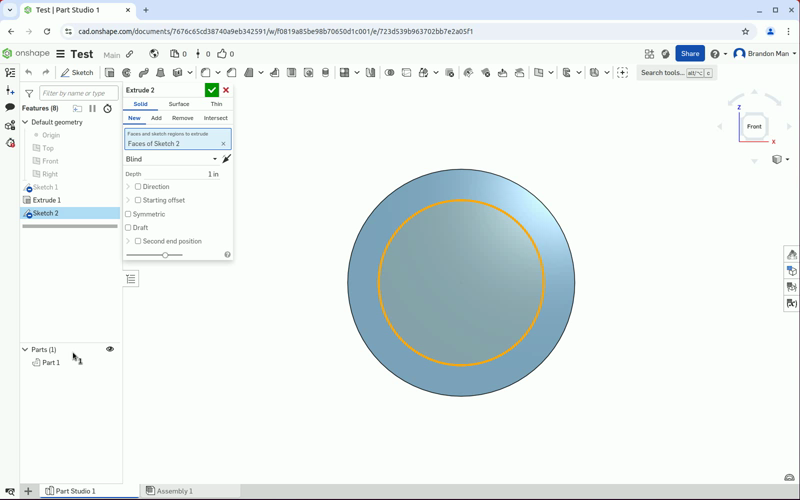
mouse_move(143, 106)
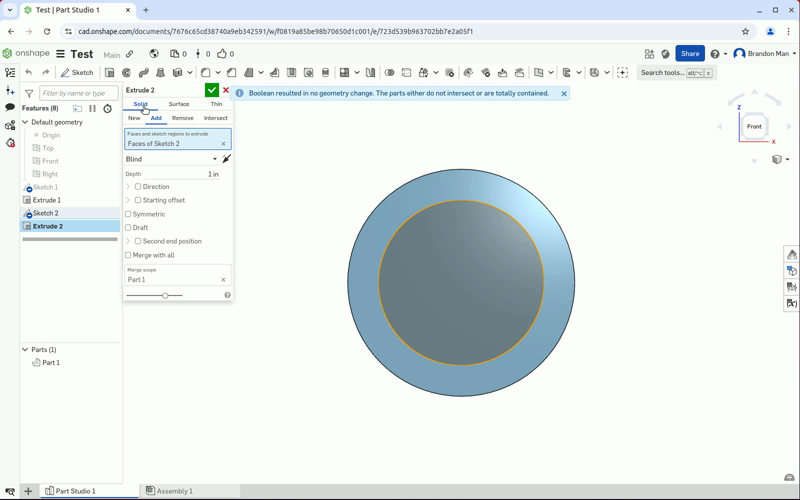
click(143, 106)
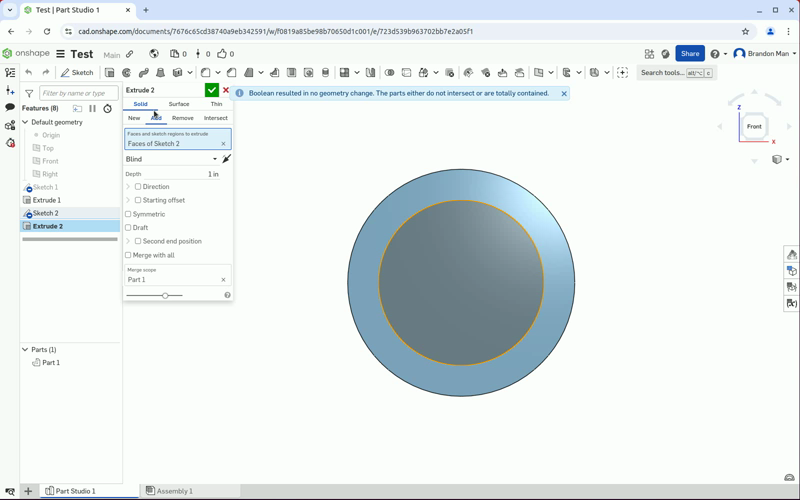
mouse_move(186, 120)
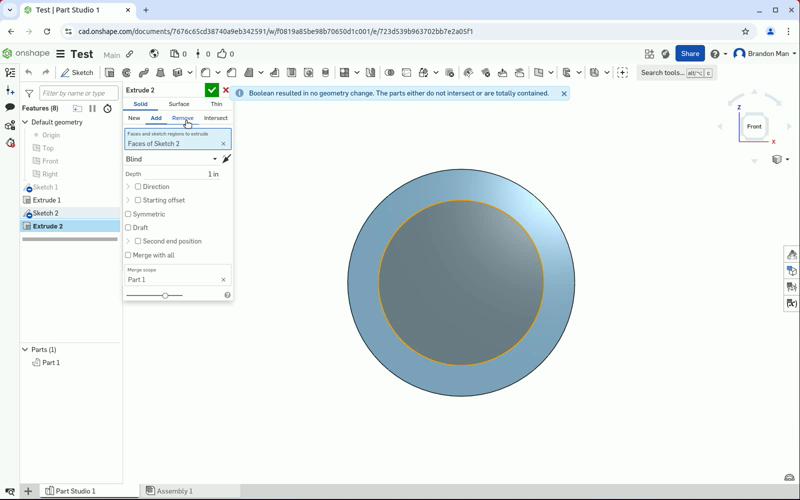
click(186, 120)
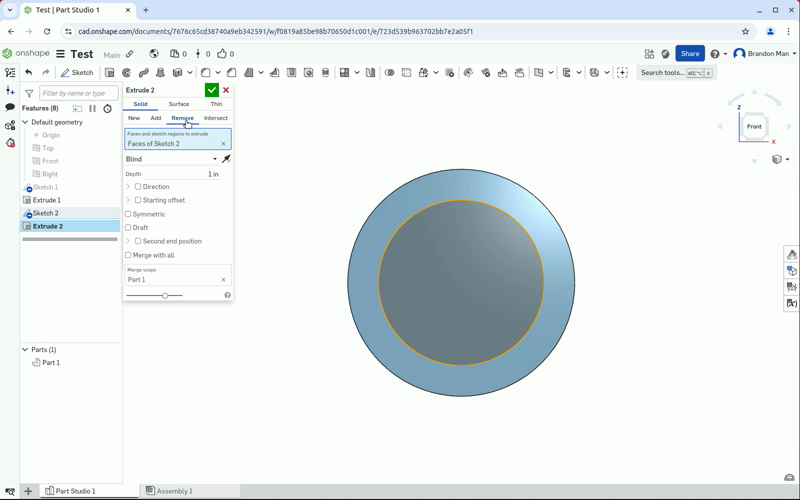
key(tab, 4)
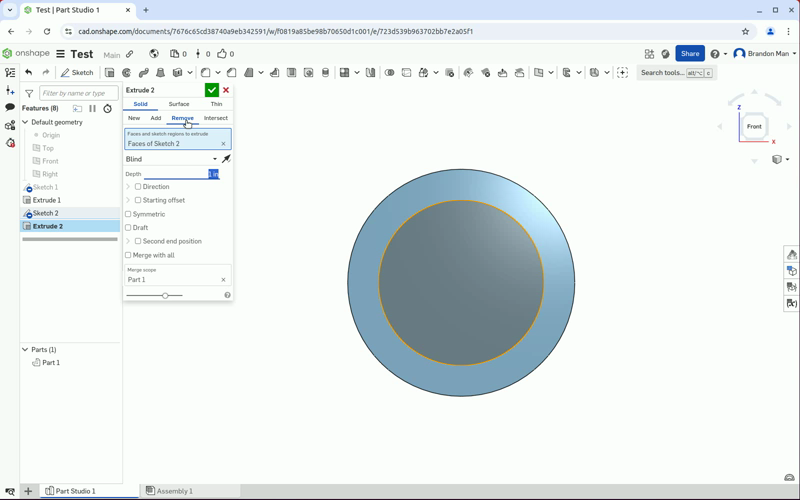
text(6.74)
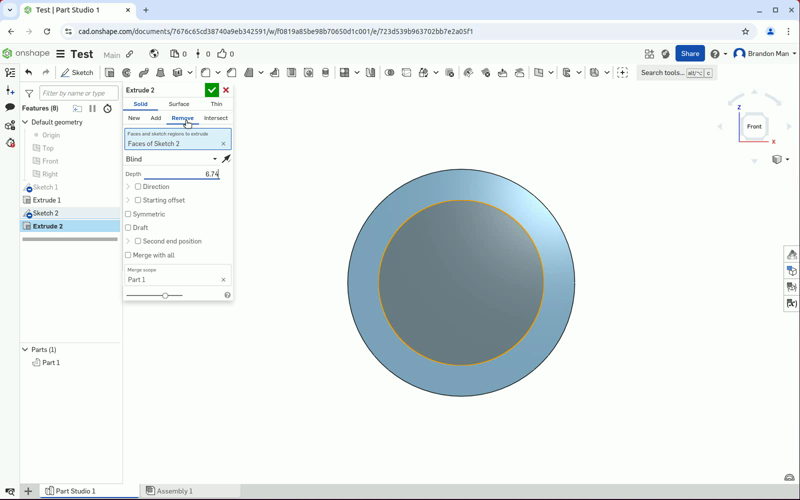
key(tab, 3)
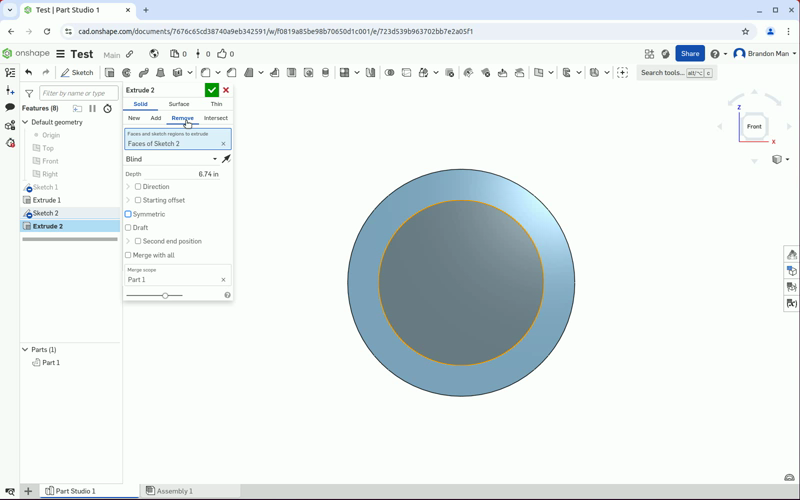
key(space)
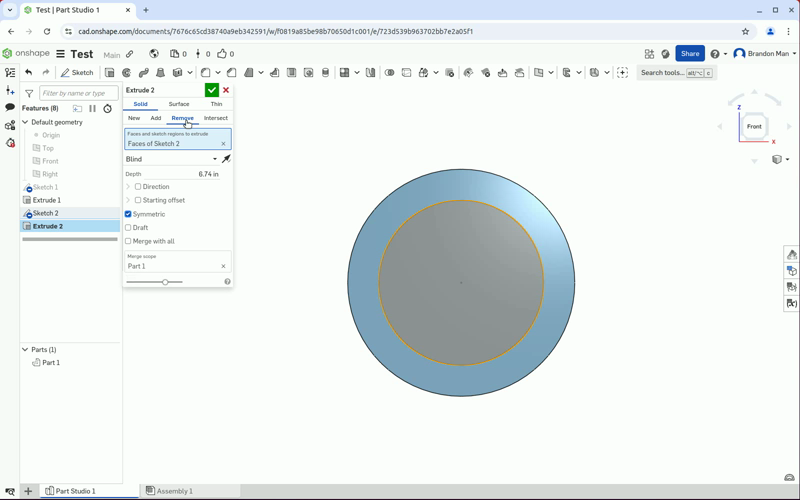
key(tab, 2)
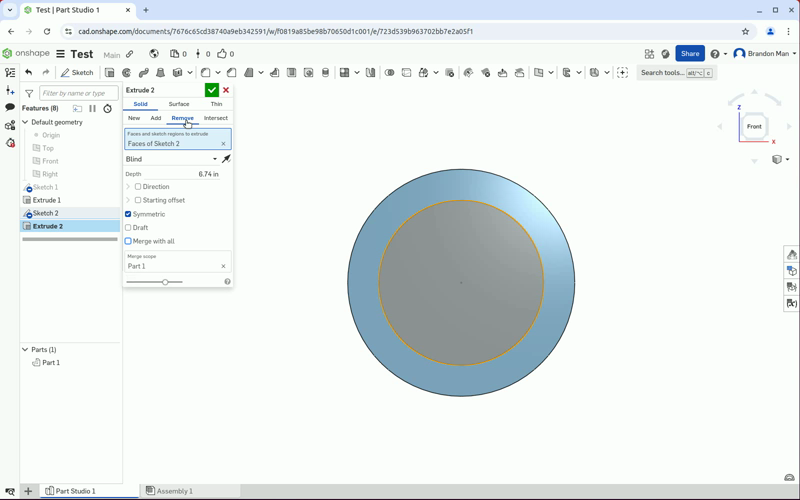
key(space)
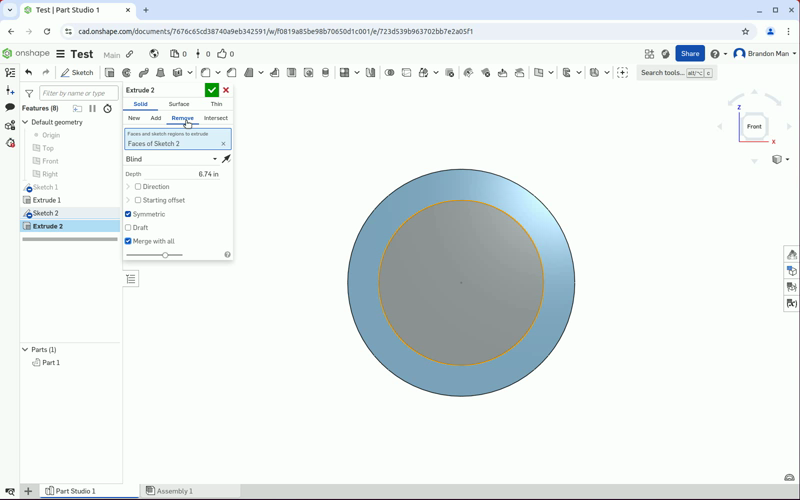
key(enter)
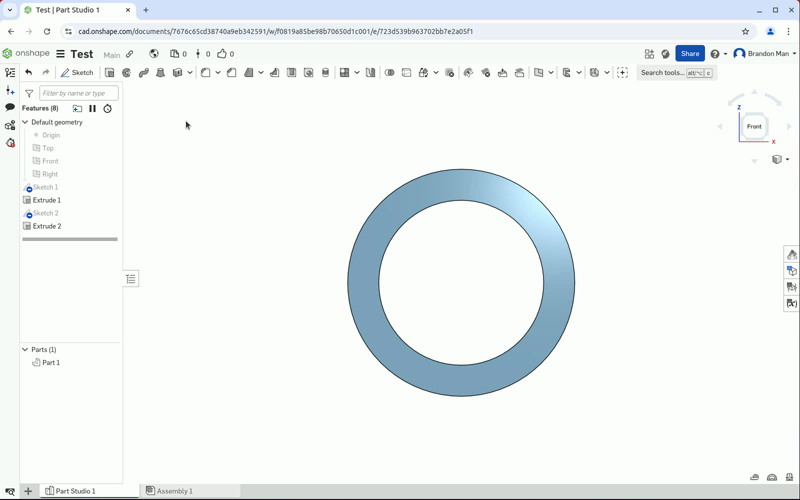
key(shift+h)
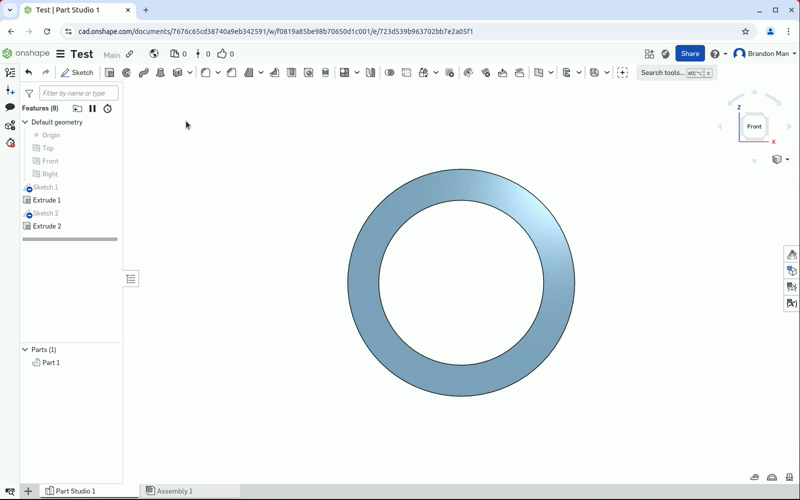
key(shift+h)
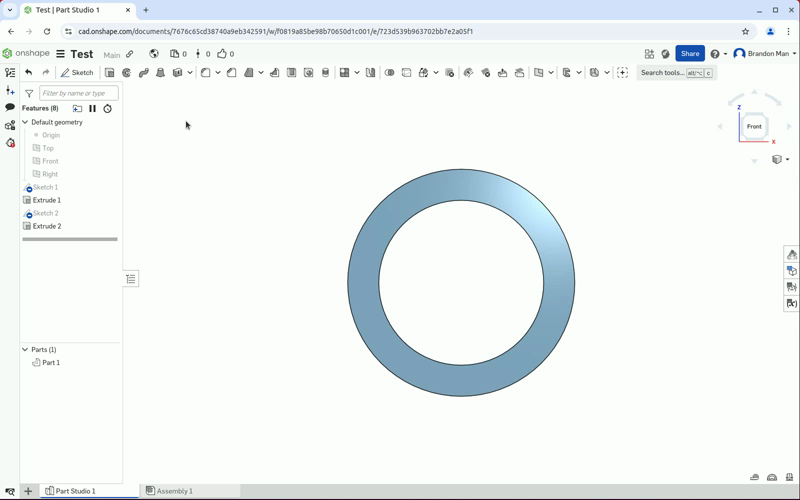
mouse_move(73, 189)
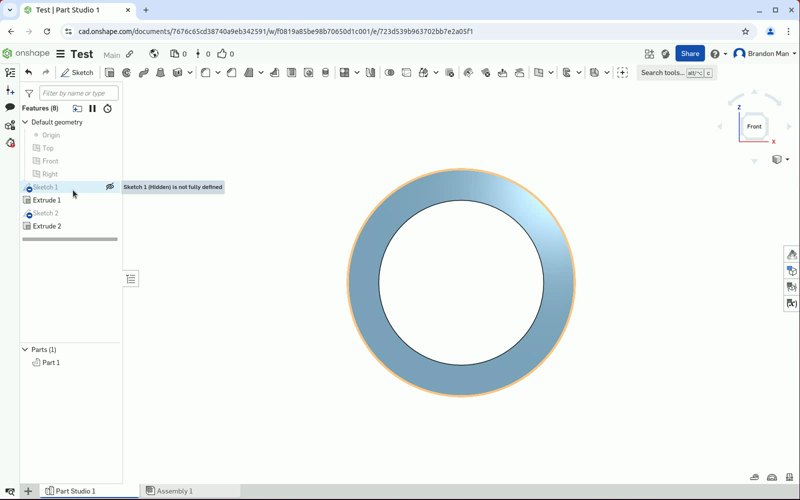
click(73, 189)
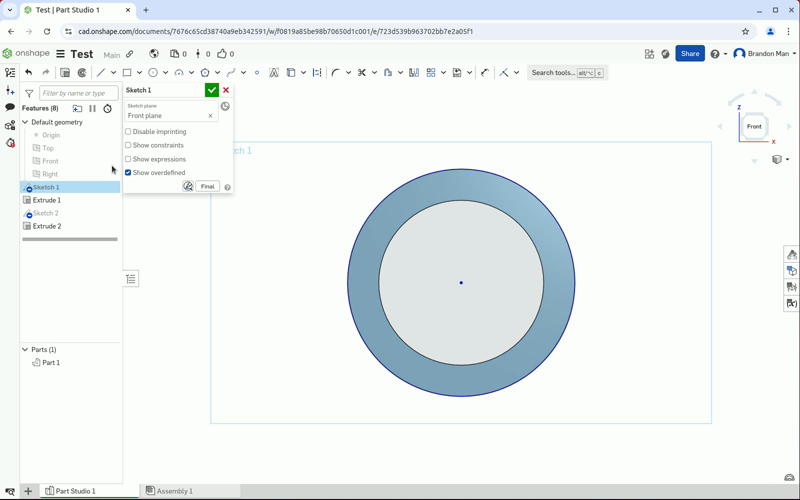
mouse_move(229, 92)
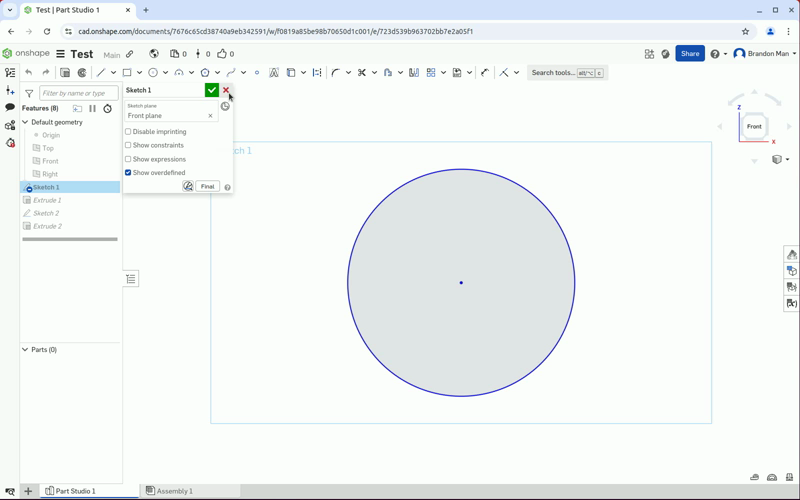
click(229, 92)
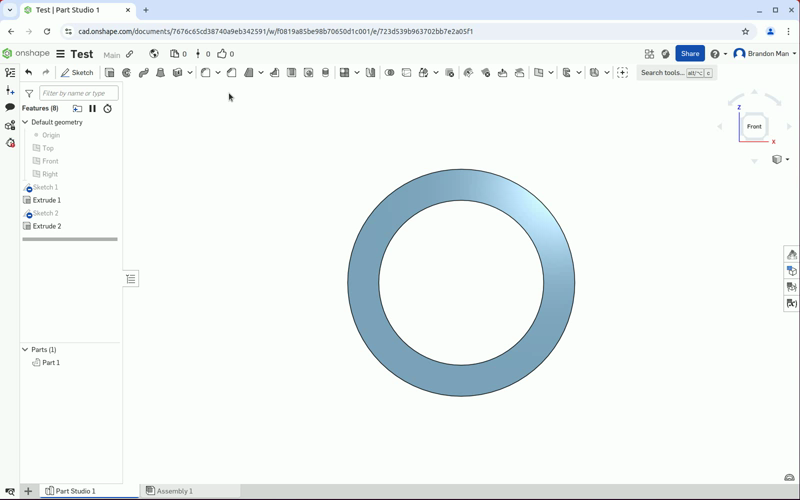
mouse_move(73, 352)
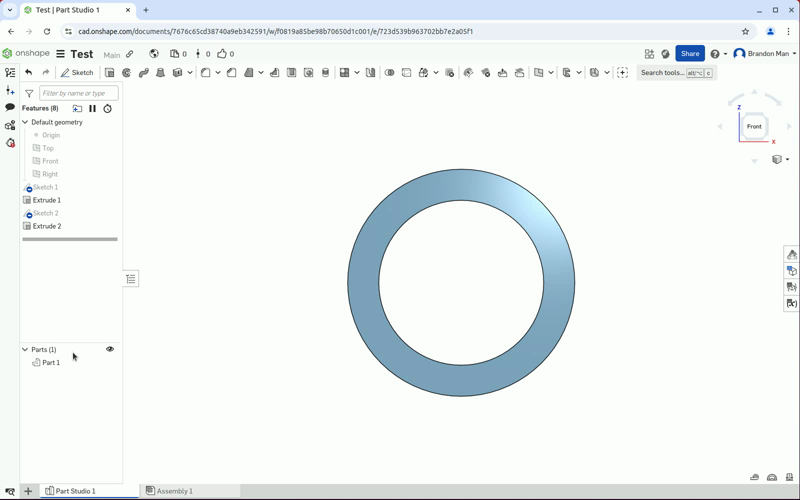
key(y)
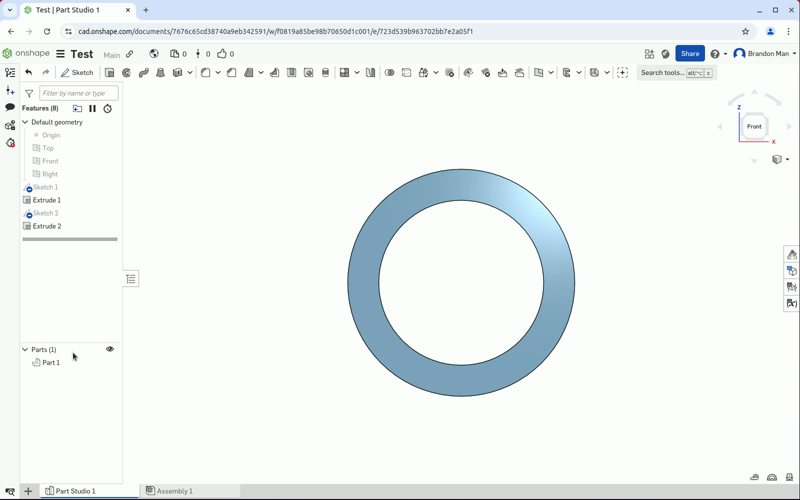
key(shift+p)
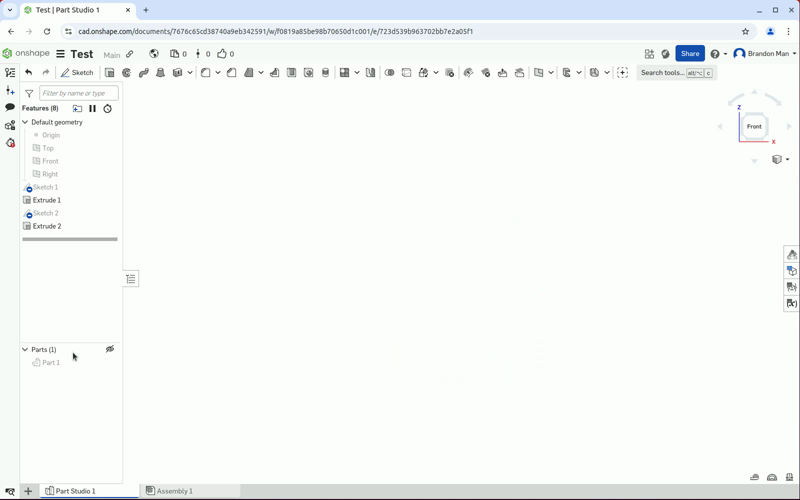
key(space)
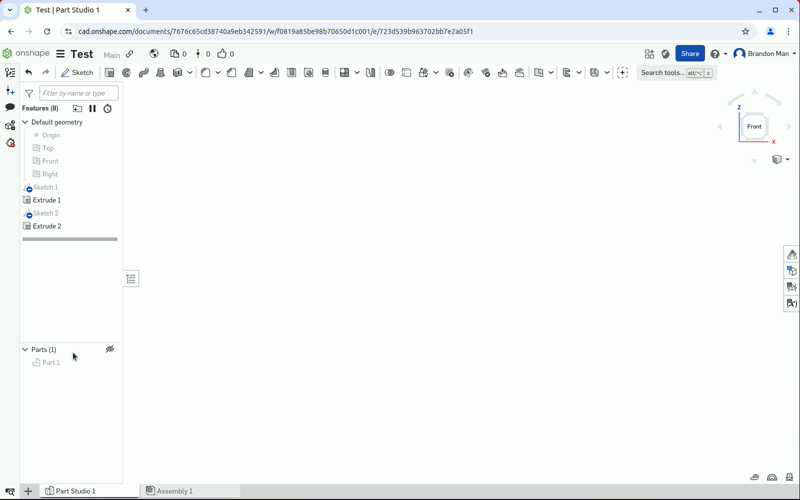
key_down(shift)
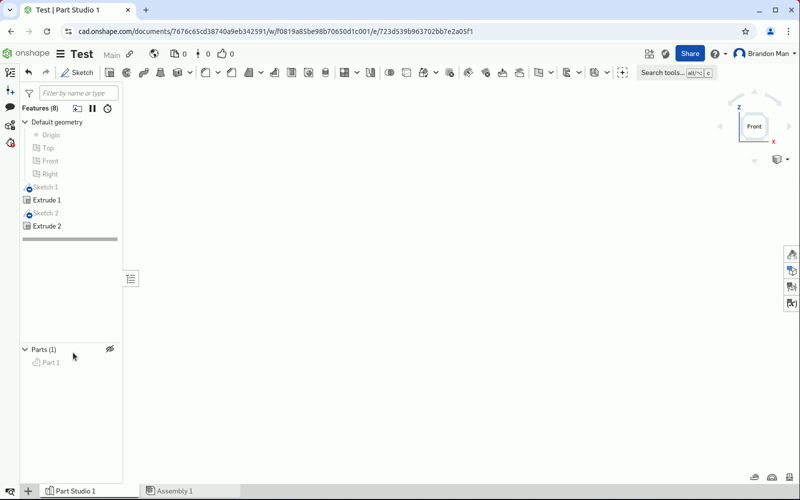
key(down)
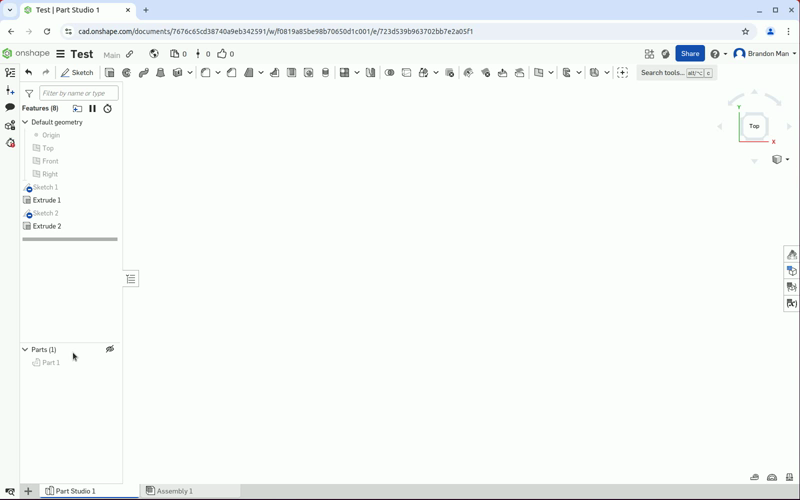
key_up(shift)
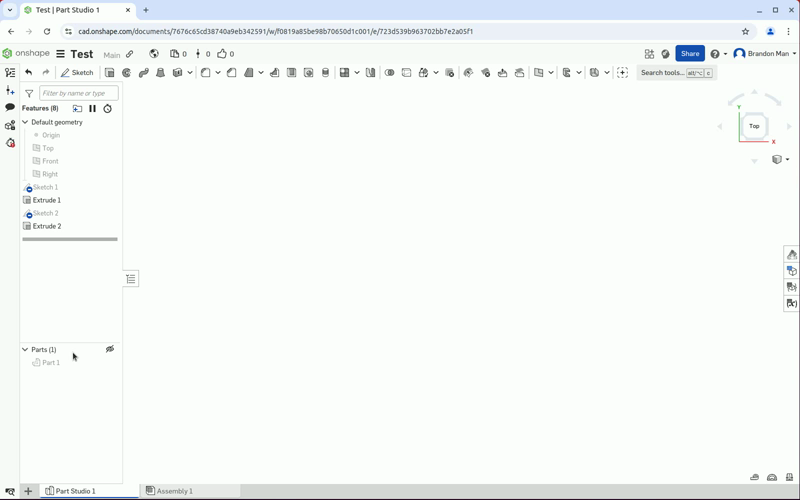
mouse_move(73, 352)
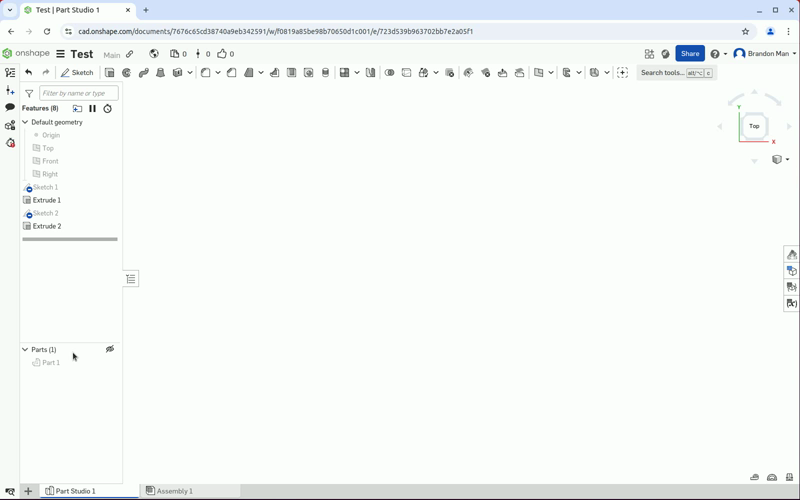
key(shift+y)
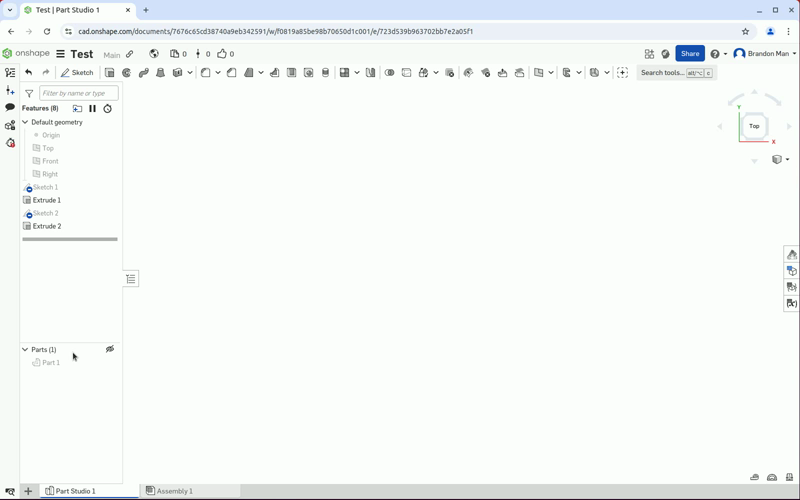
key(shift+s)
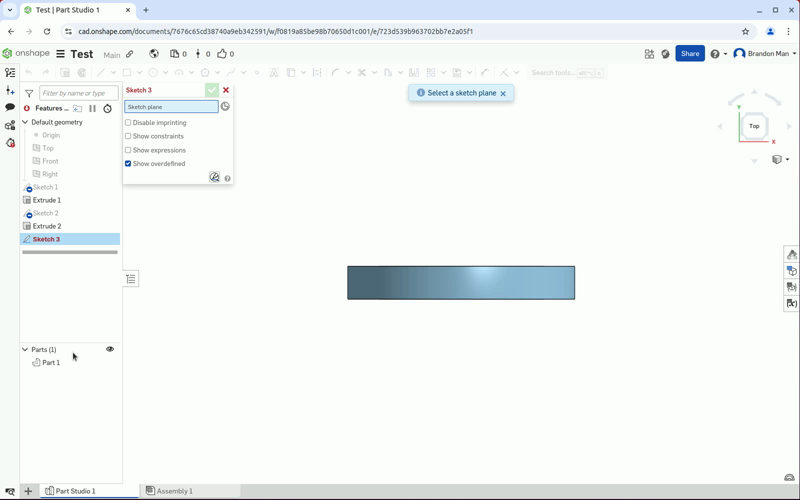
mouse_move(73, 150)
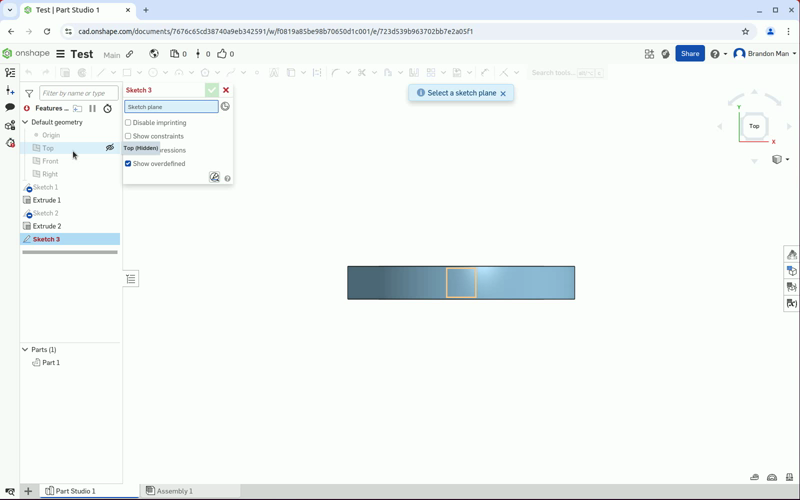
click(73, 150)
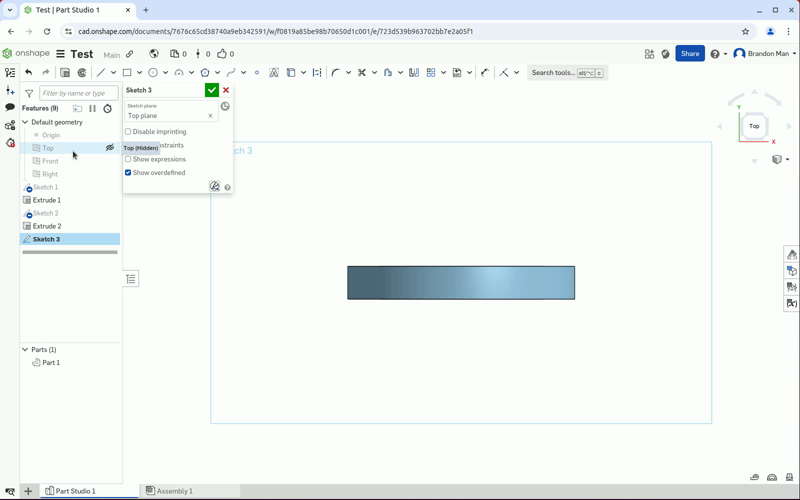
mouse_move(73, 352)
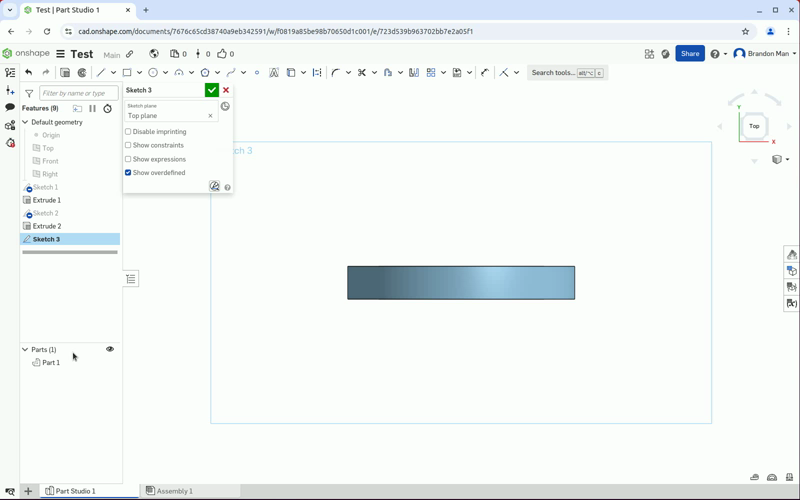
key(y)
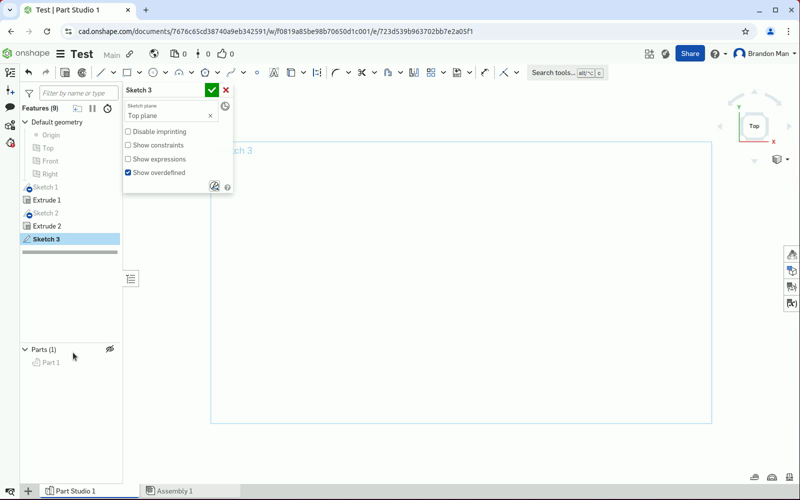
key(c)
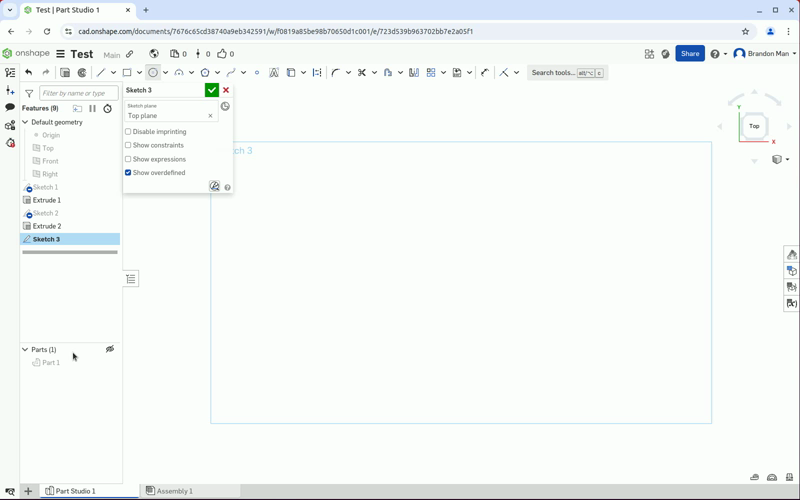
key_down(shift)
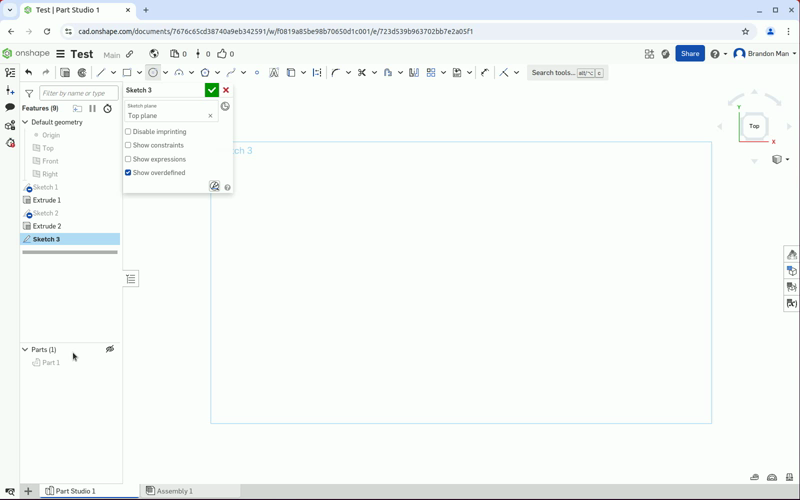
mouse_move(461, 282)
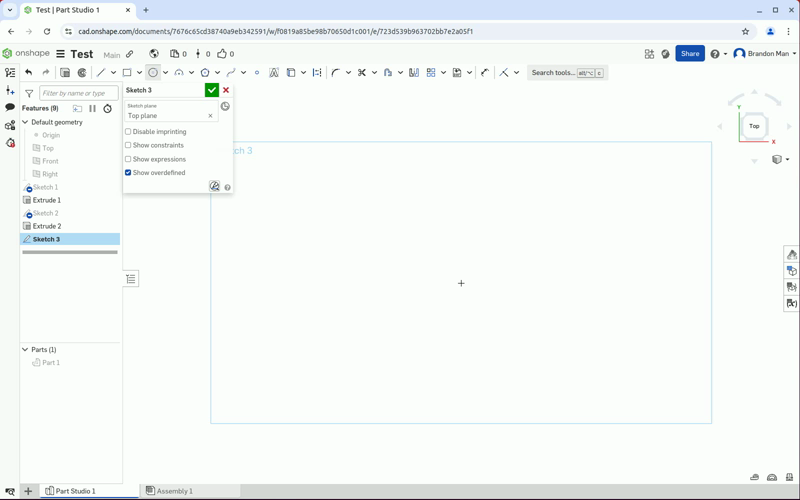
click(461, 282)
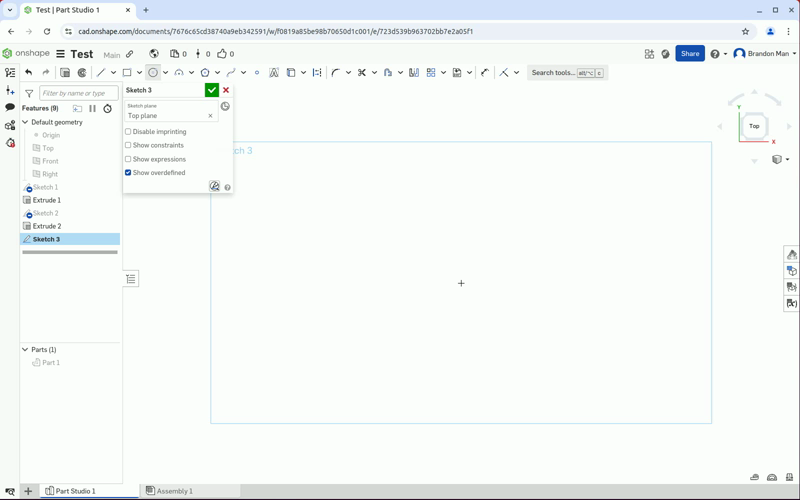
key_up(shift)
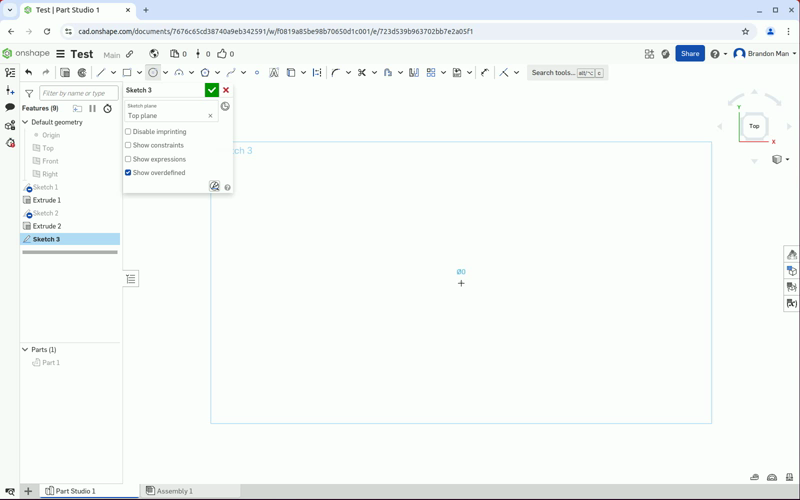
mouse_move(466, 282)
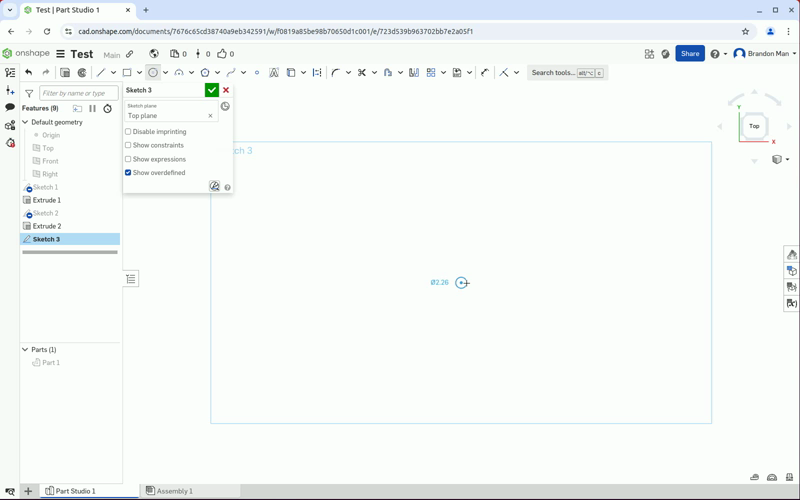
click(466, 282)
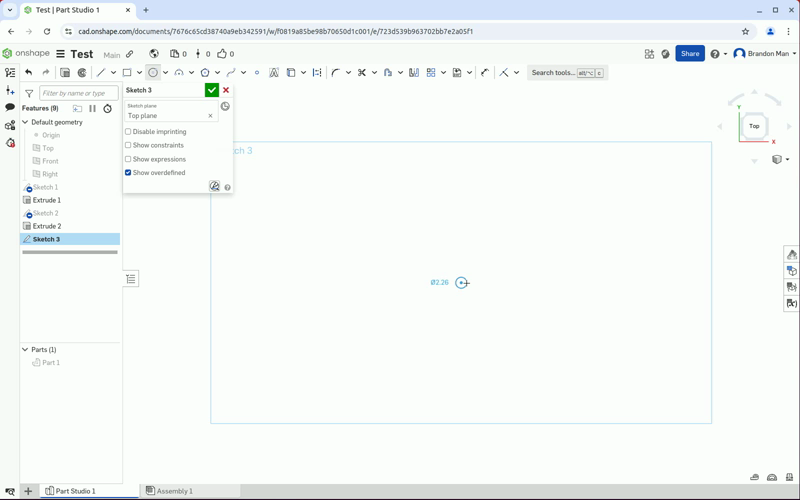
key(esc)
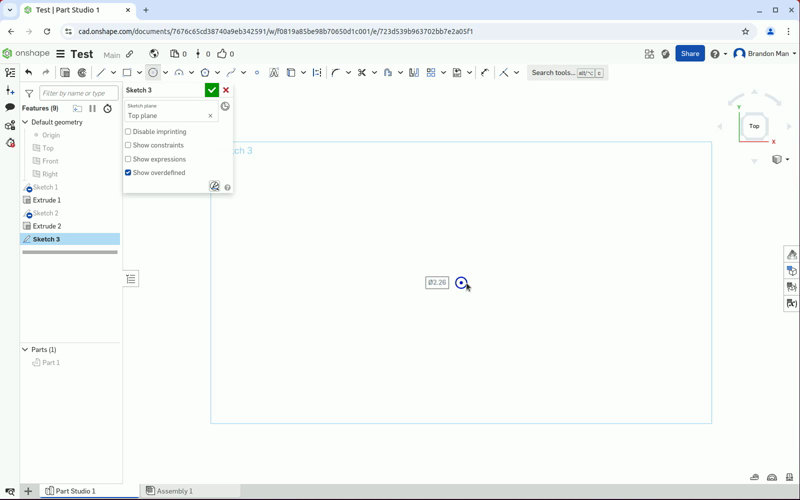
mouse_move(459, 284)
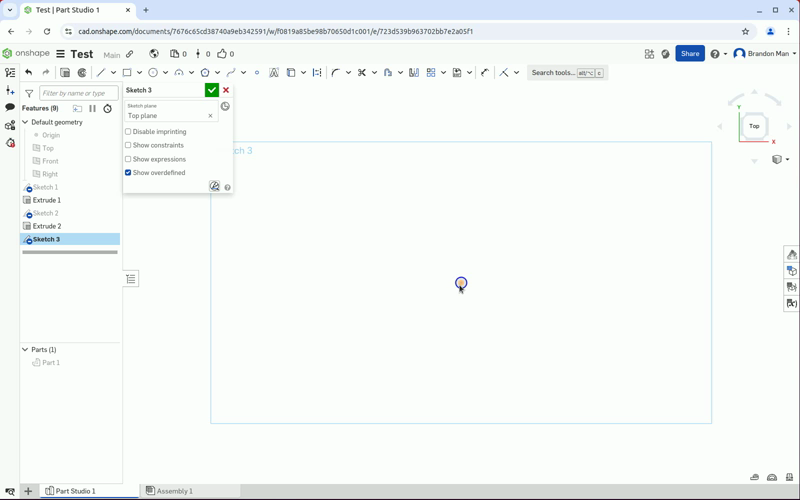
scroll(6)
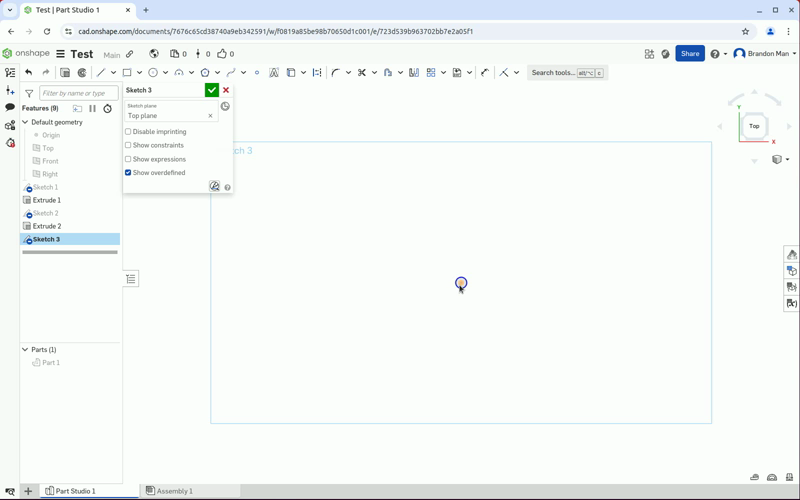
scroll(6)
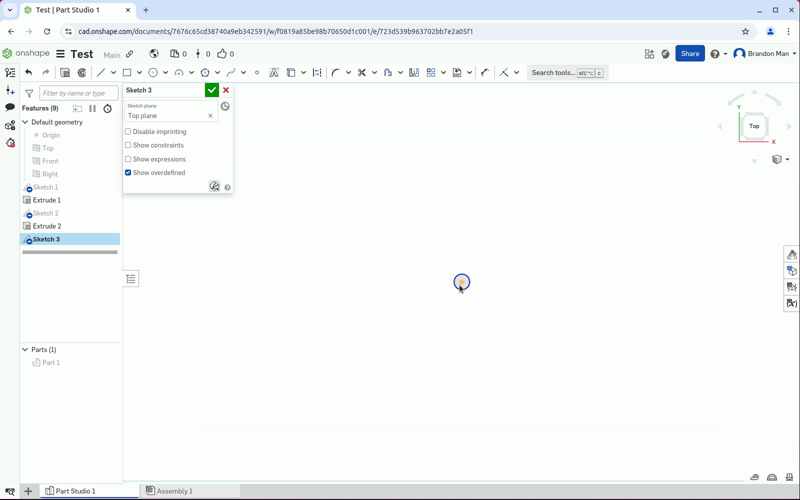
scroll(6)
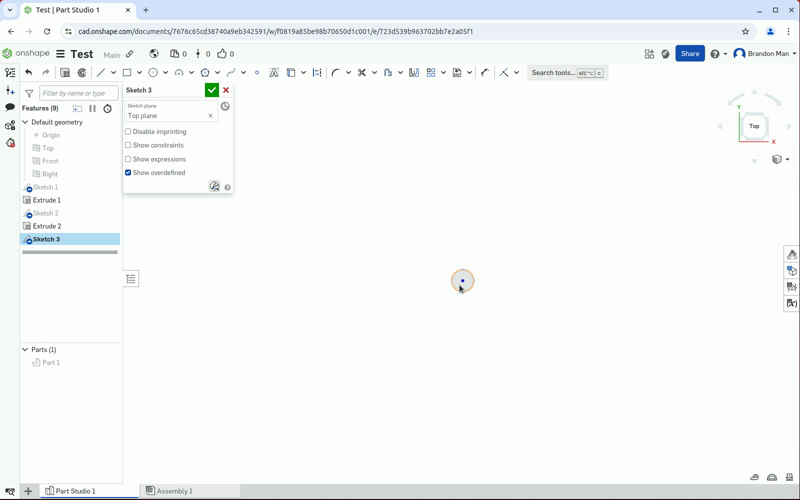
scroll(6)
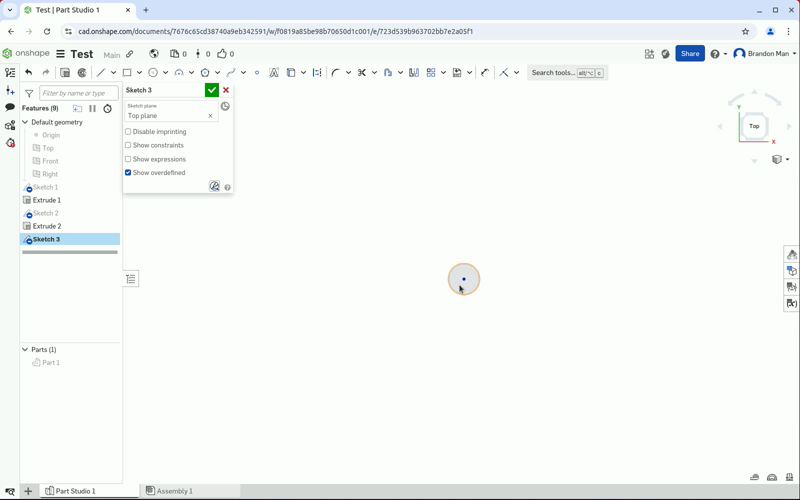
scroll(6)
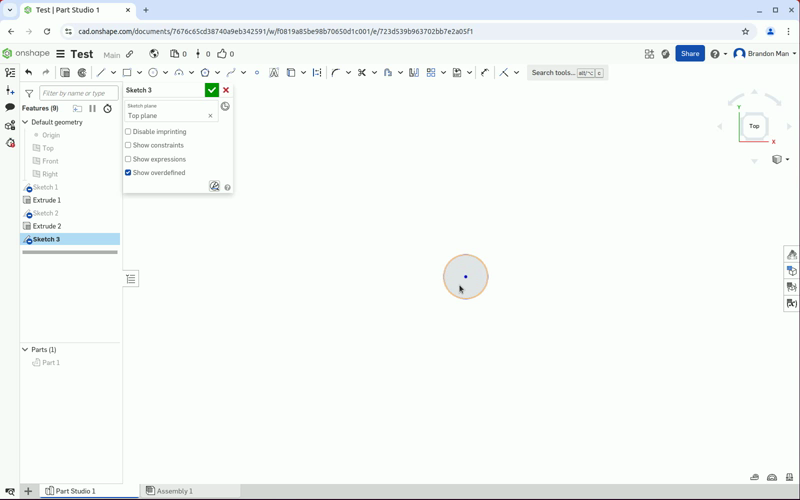
scroll(6)
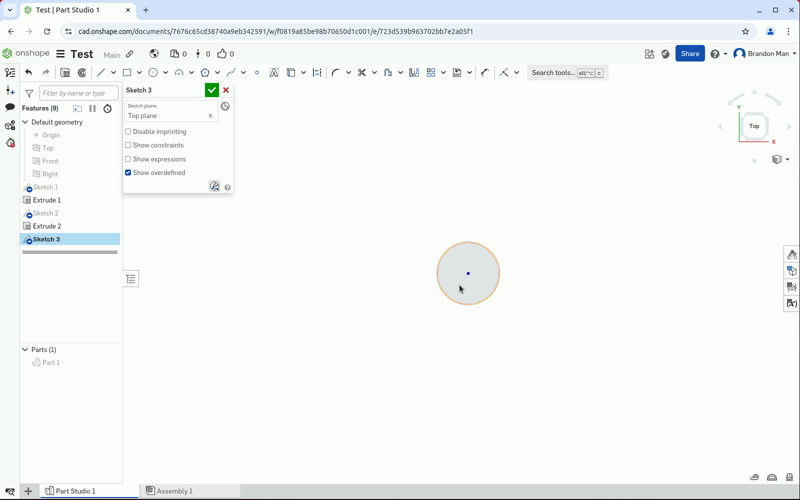
scroll(6)
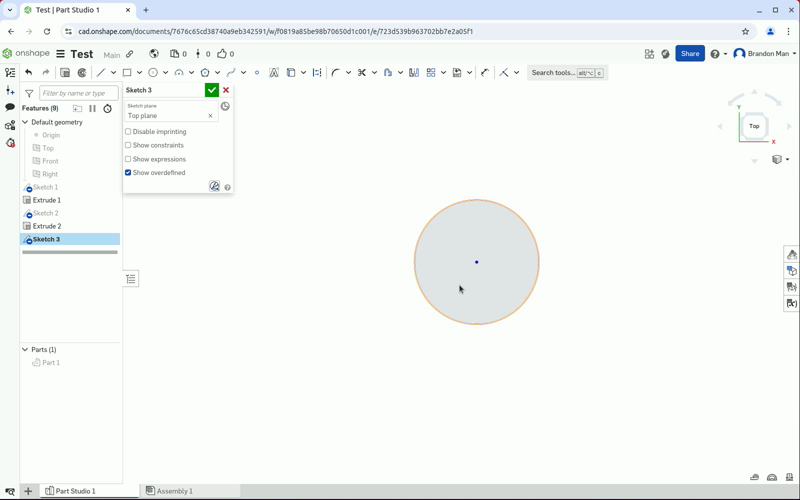
click(459, 284)
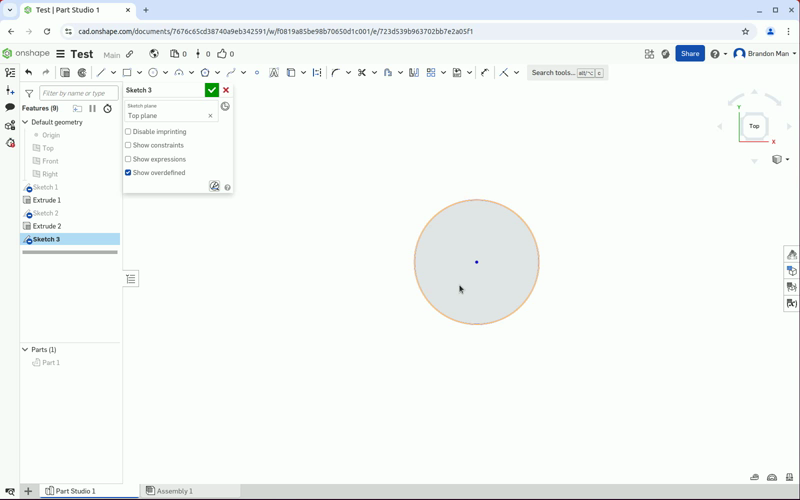
scroll(-6)
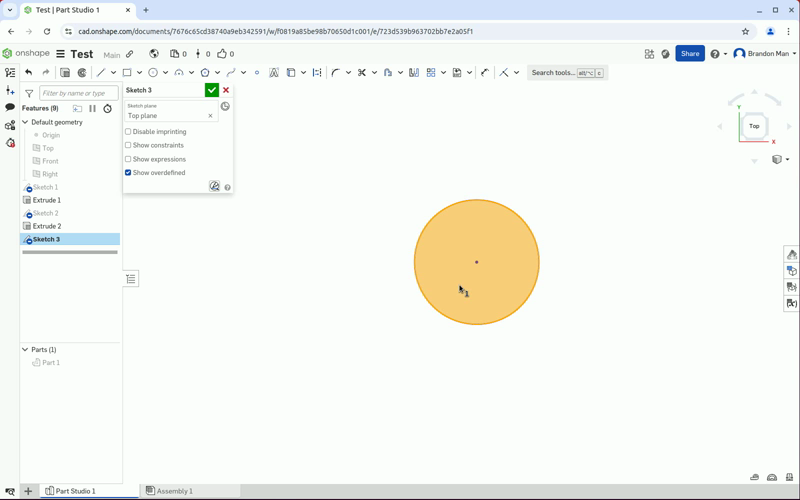
scroll(-6)
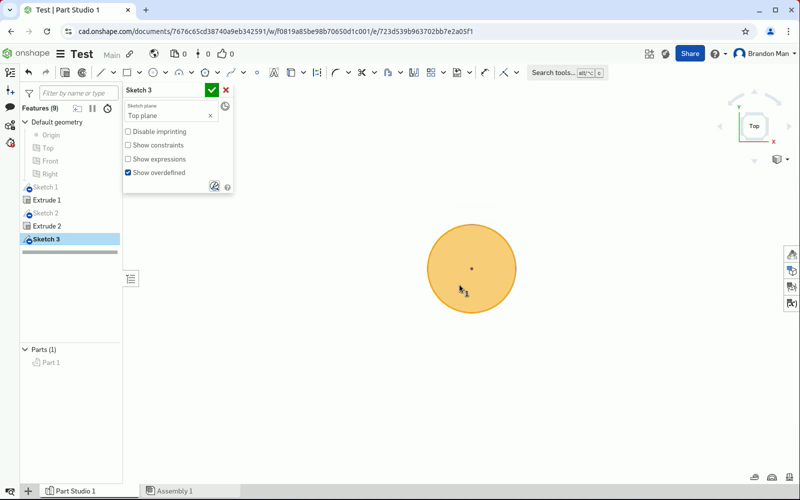
scroll(-6)
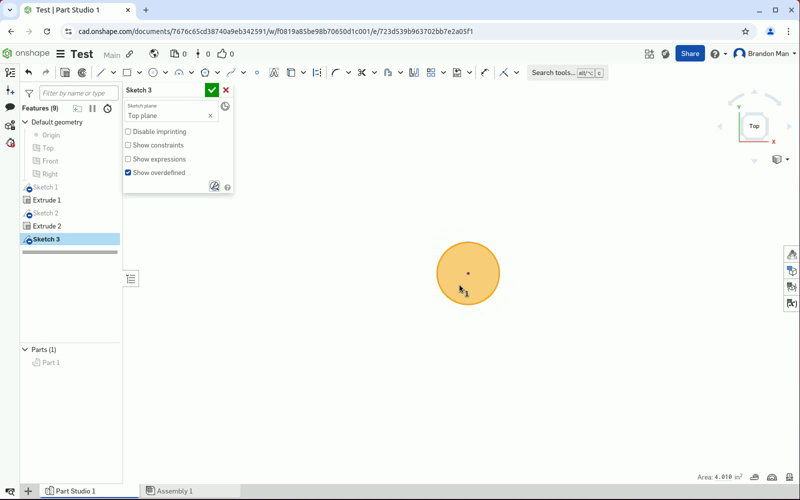
scroll(-6)
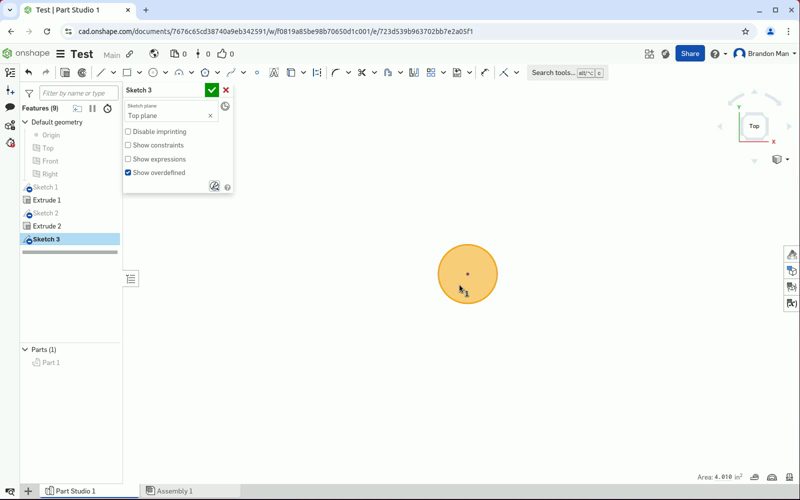
scroll(-6)
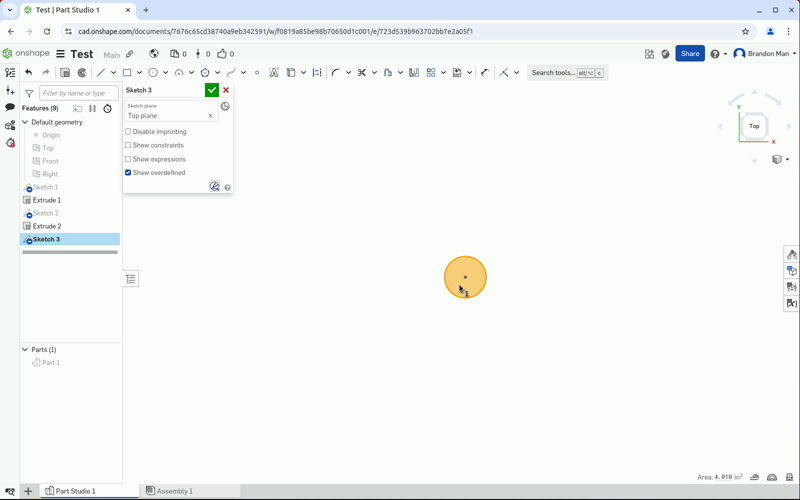
scroll(-6)
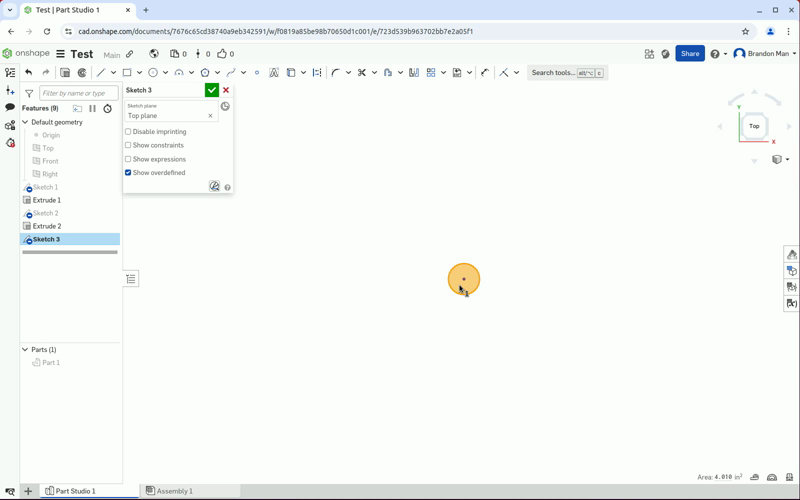
scroll(-6)
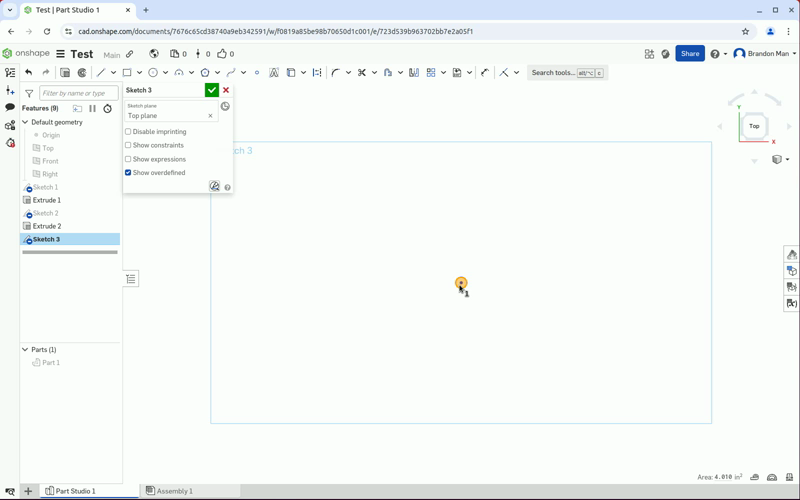
mouse_move(73, 352)
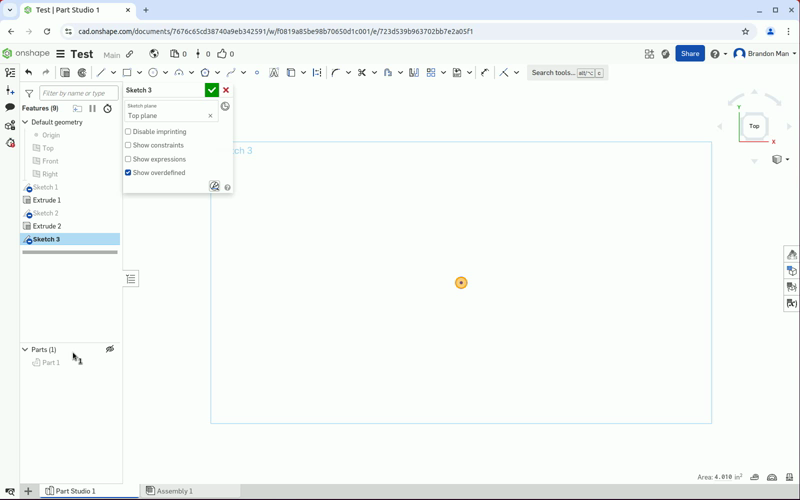
key(shift+y)
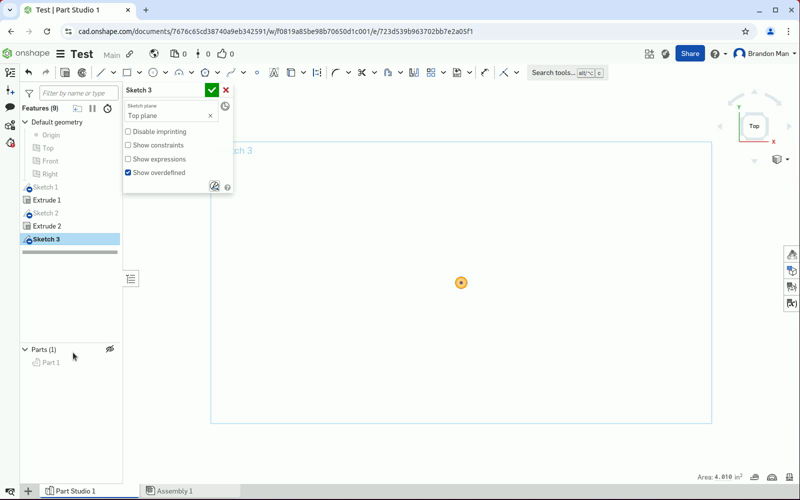
key(shift+e)
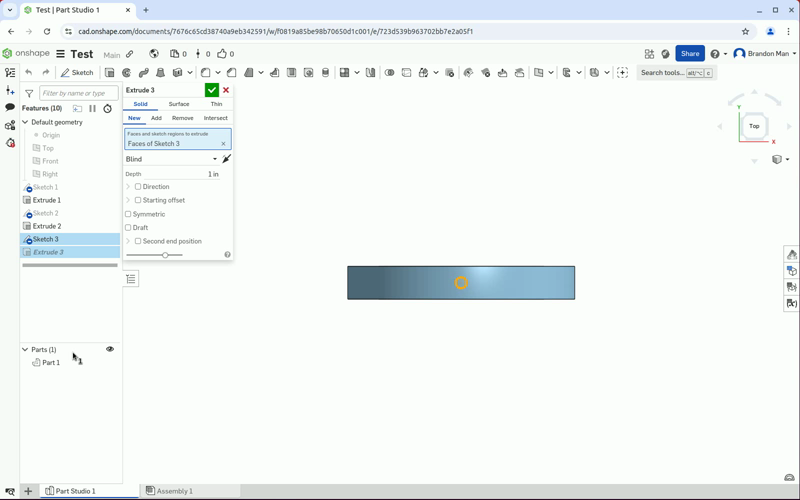
mouse_move(143, 106)
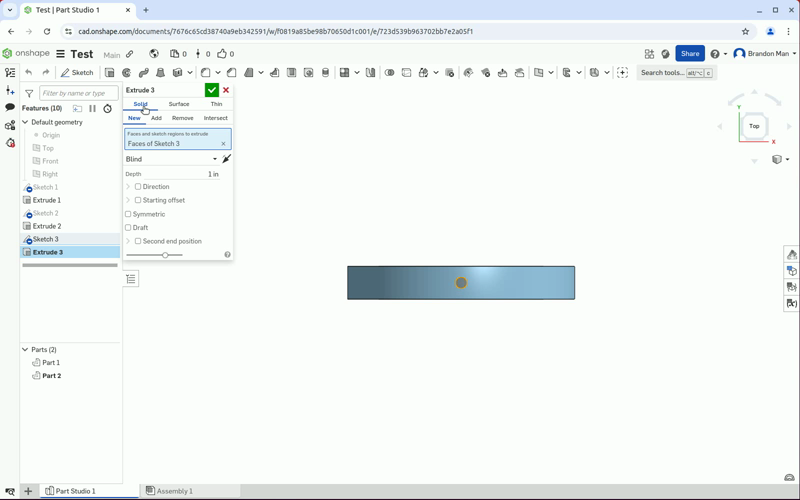
click(143, 106)
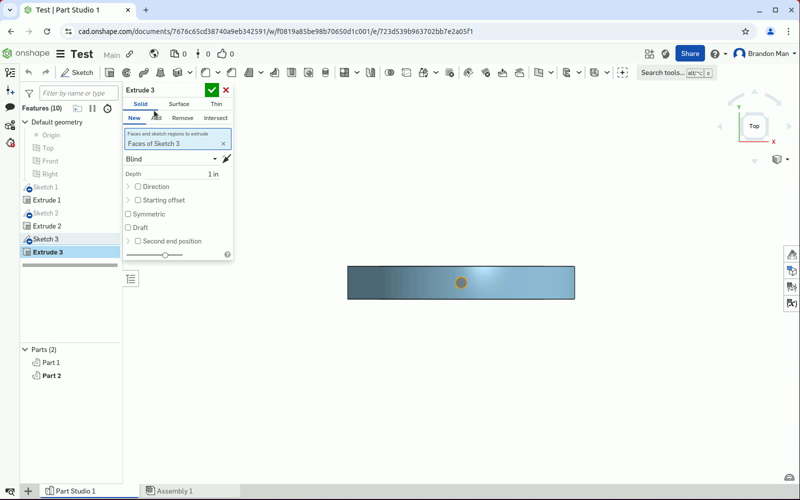
mouse_move(186, 120)
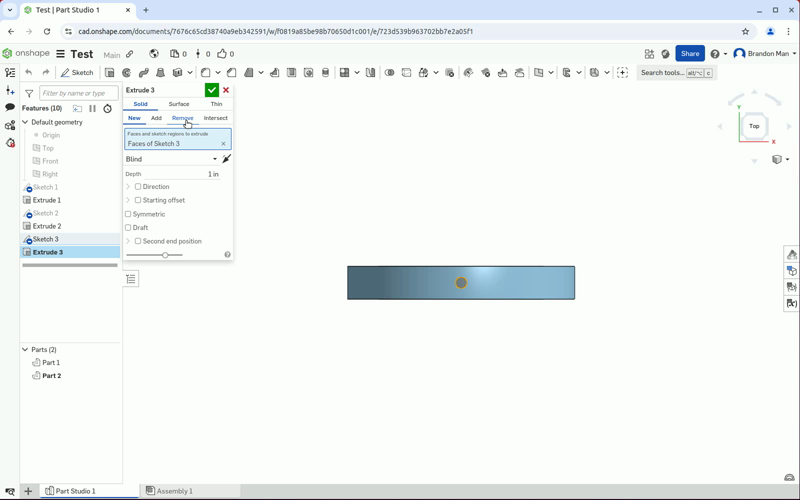
click(186, 120)
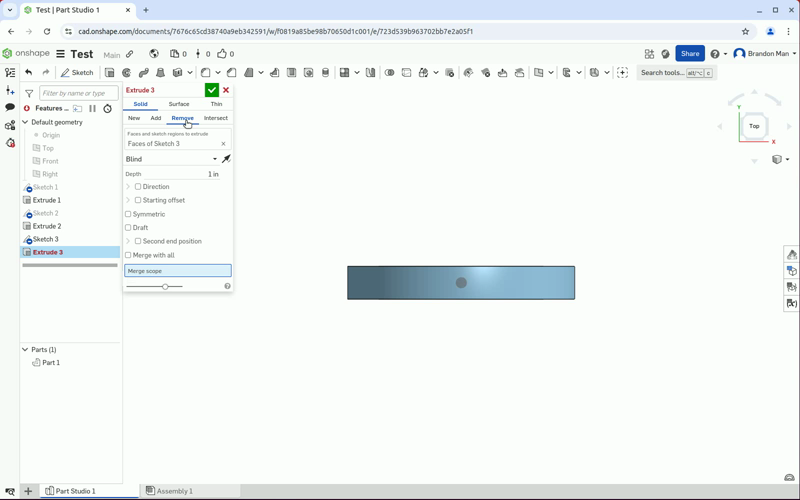
key(tab, 4)
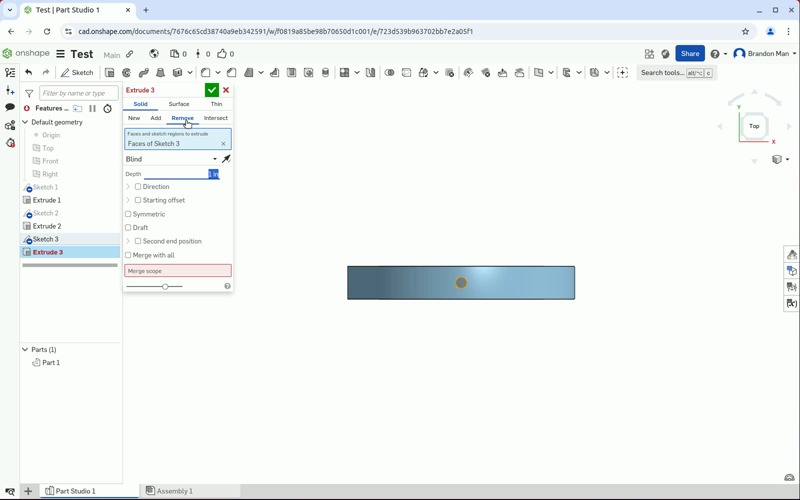
text(-23.108)
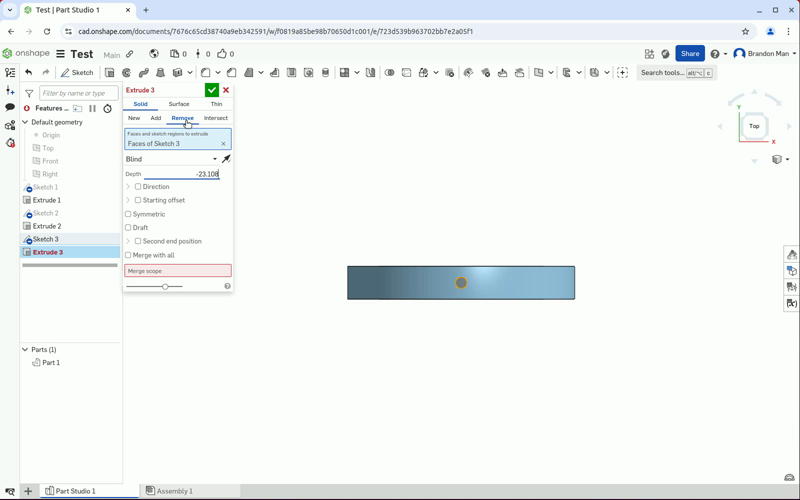
key(tab, 6)
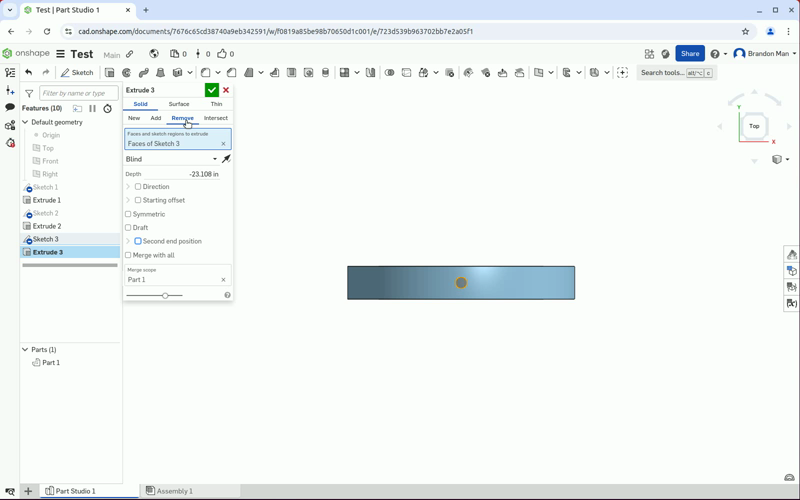
key(space)
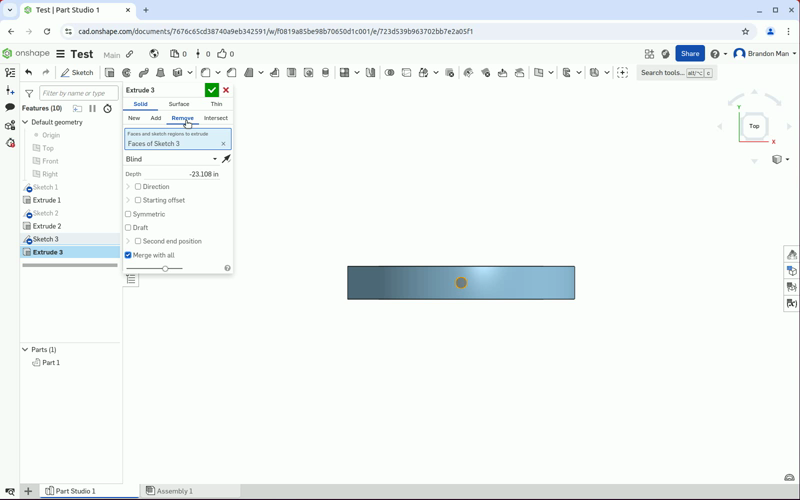
key(enter)
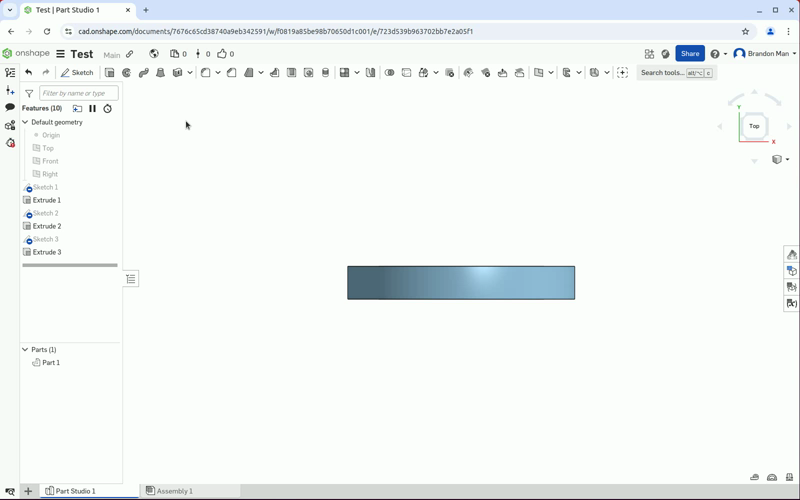
key(shift+h)
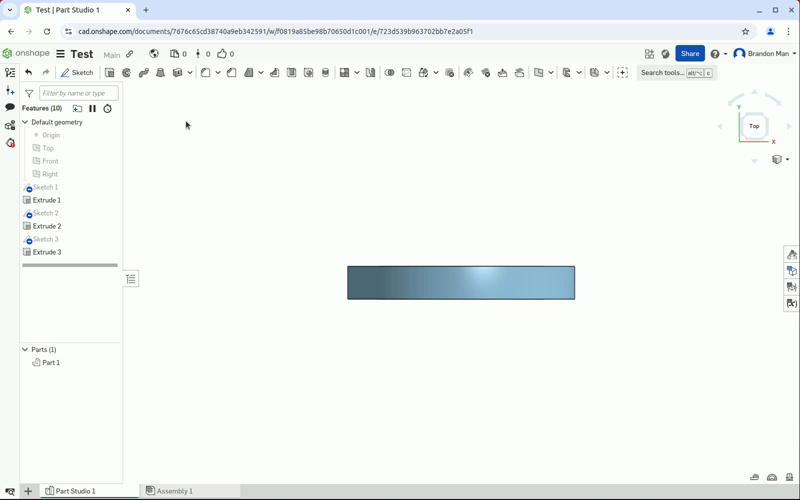
key(shift+h)
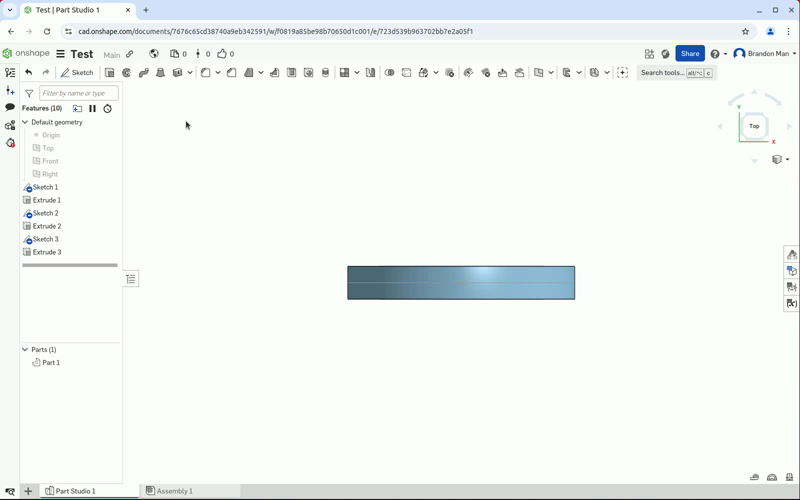
key(shift+7)
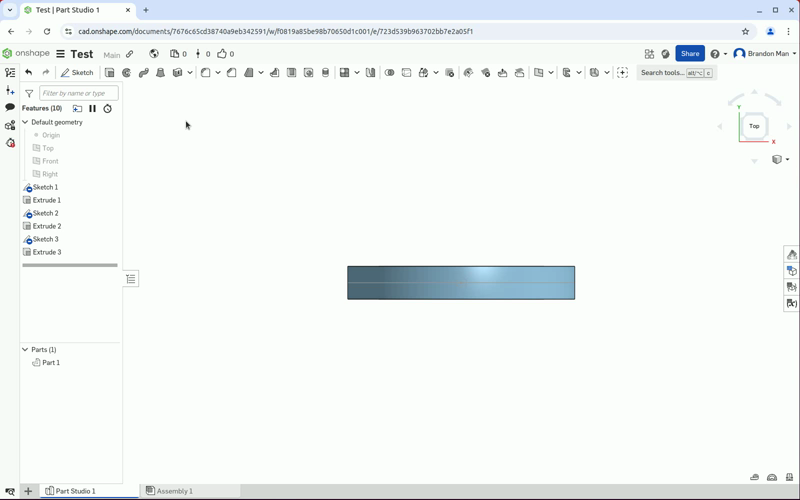
key(up, 3)
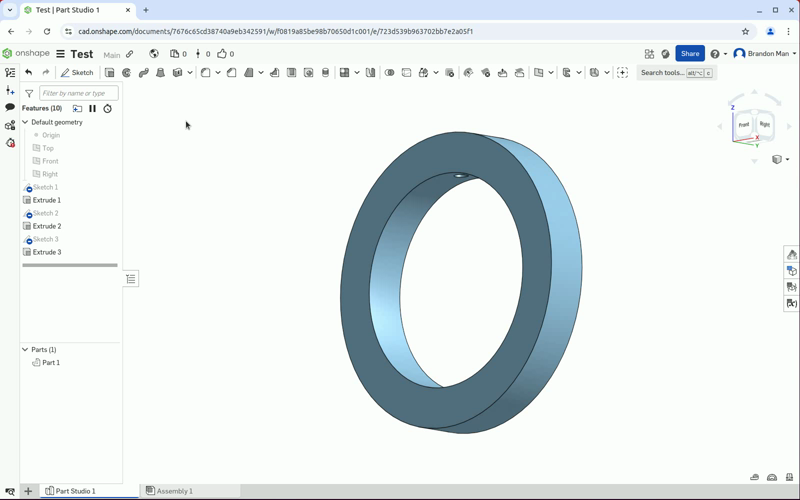
key(left, 3)
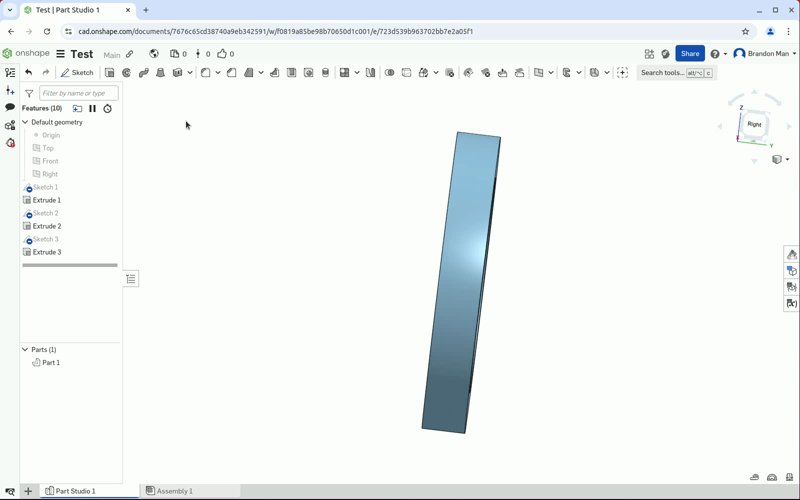
key(right, 3)
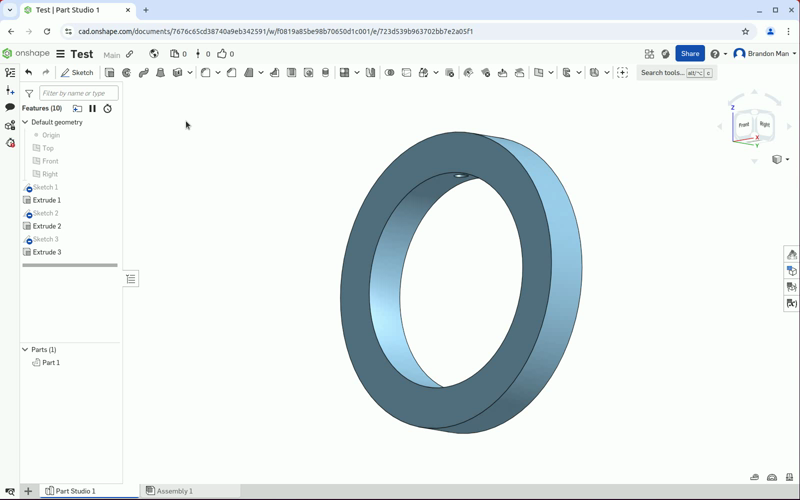
key(down, 3)
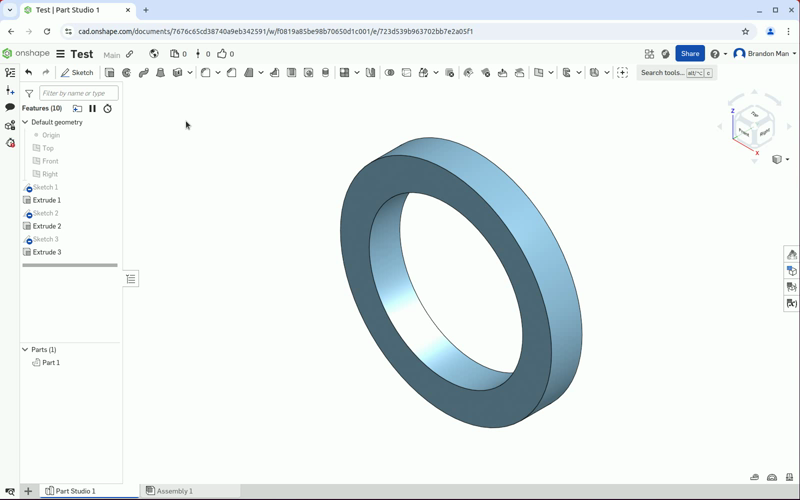
mouse_move(73, 189)
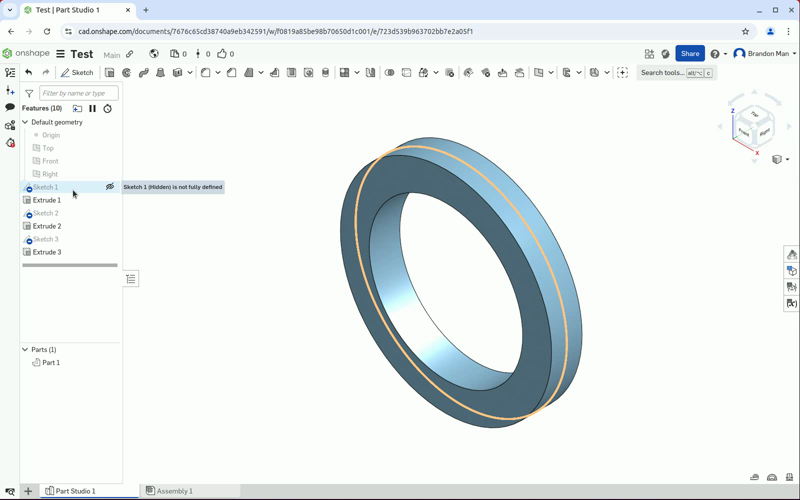
click(73, 189)